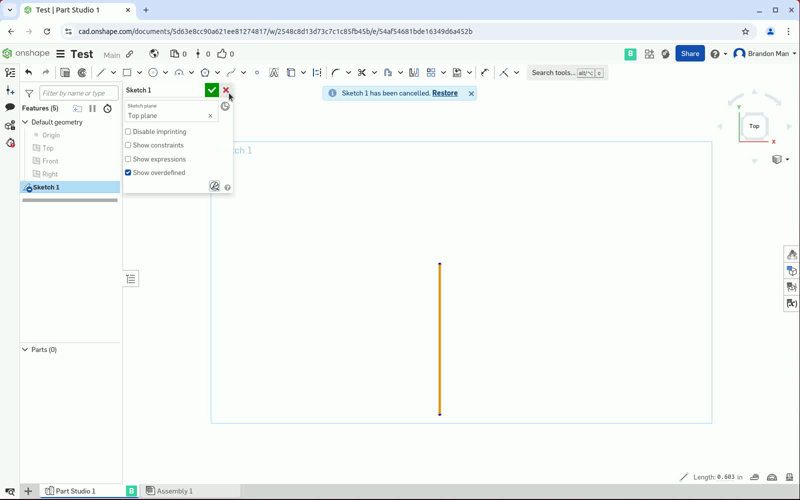
key(shift+h)
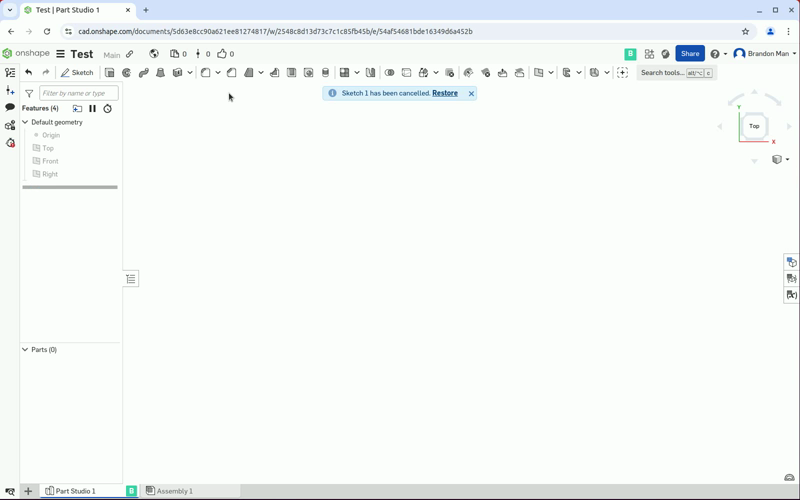
mouse_move(73, 352)
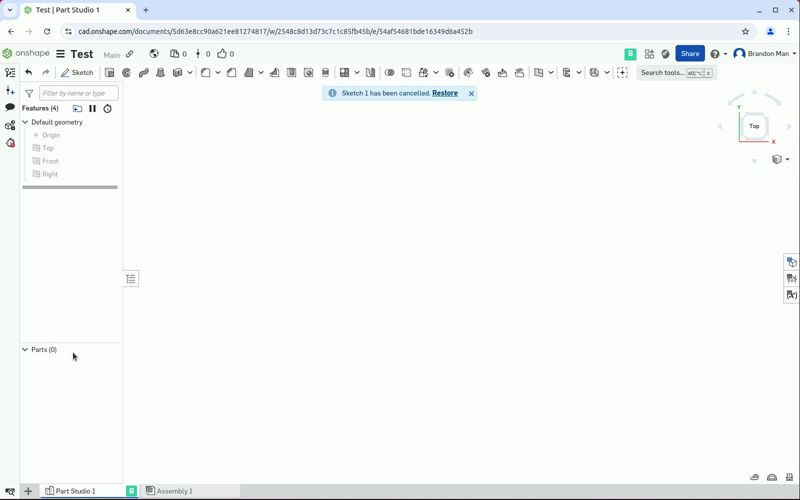
key(y)
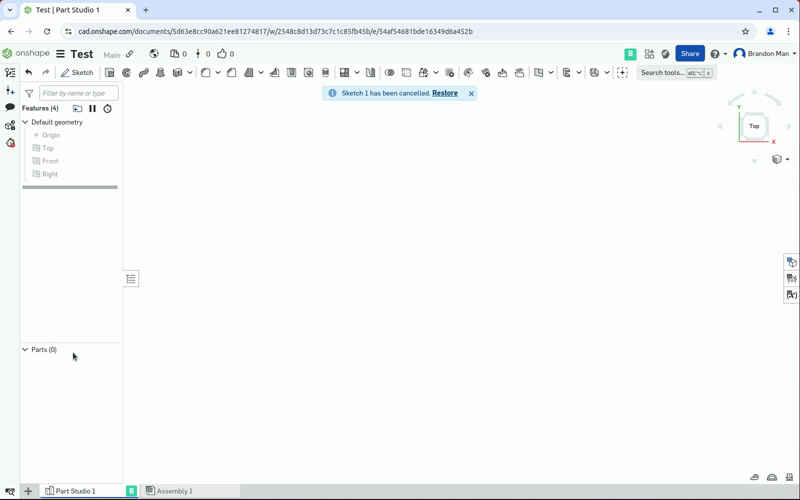
key(shift+p)
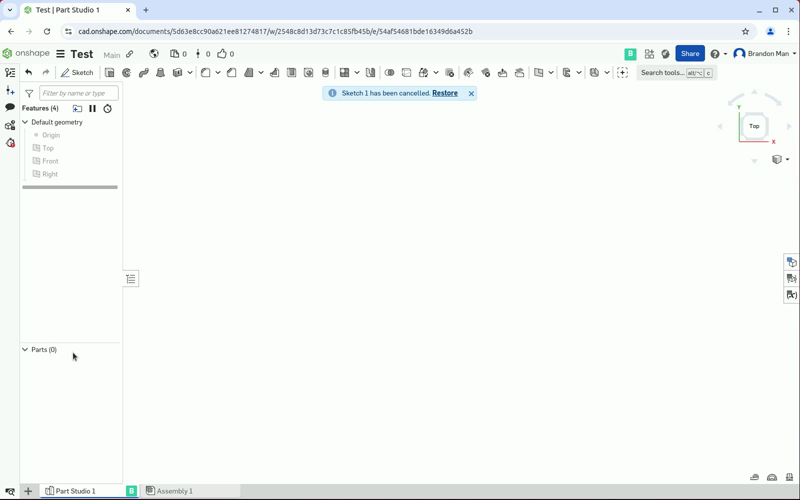
key(space)
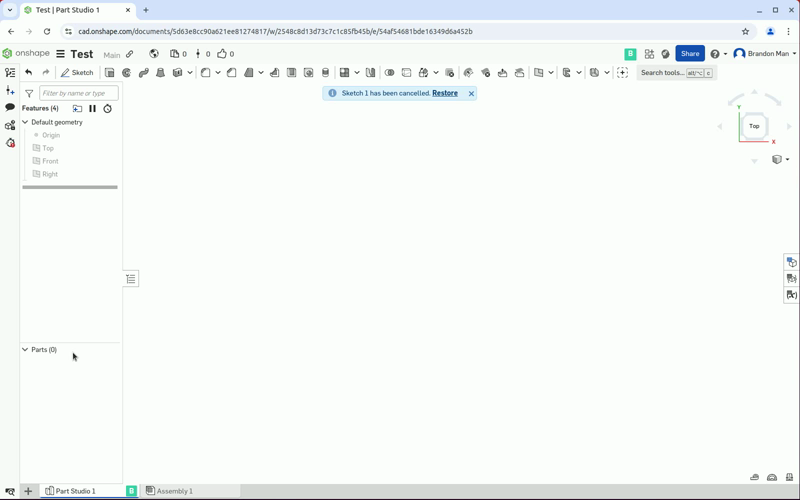
key_down(shift)
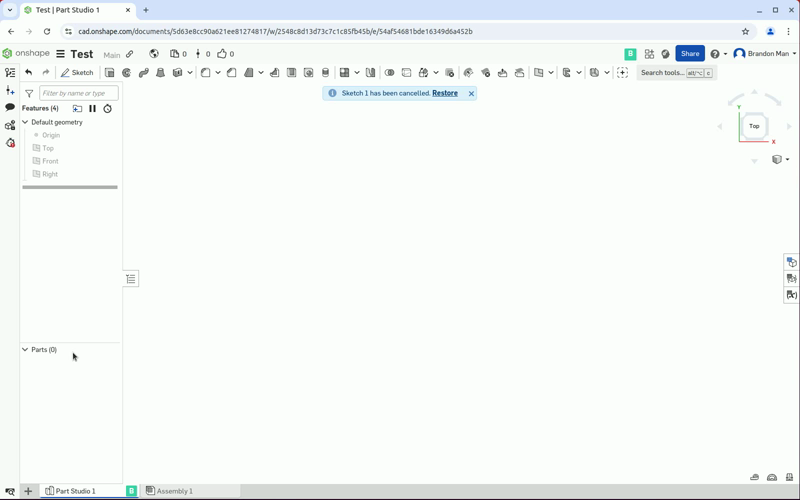
key(up)
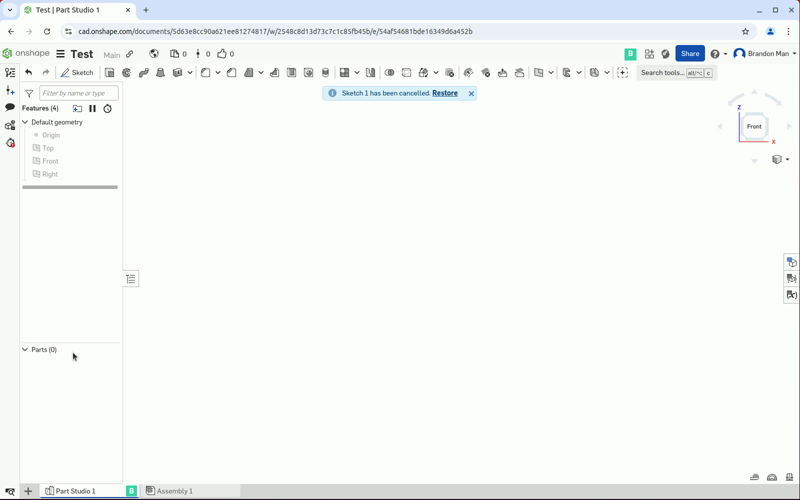
key_up(shift)
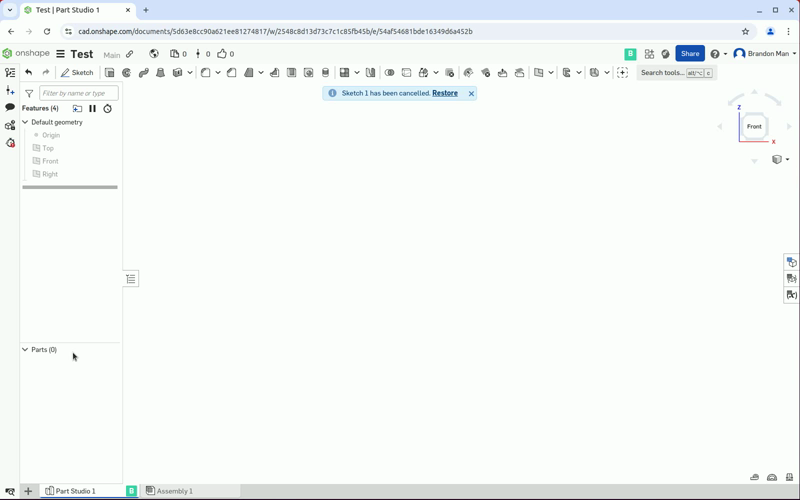
mouse_move(73, 352)
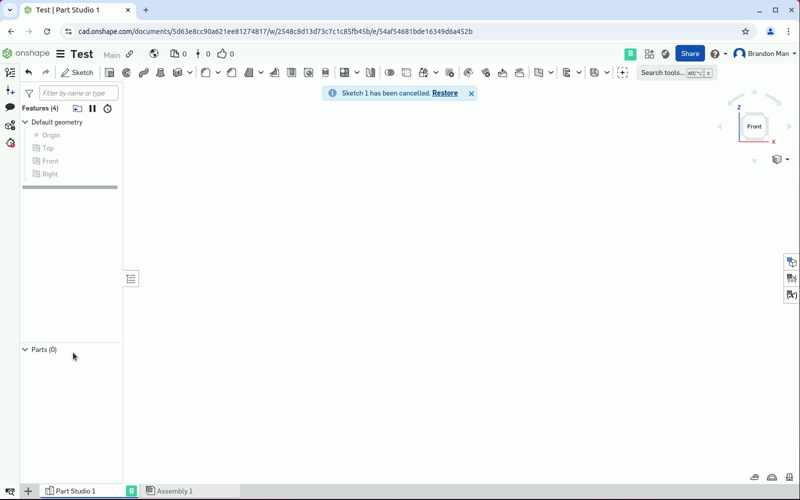
key(shift+y)
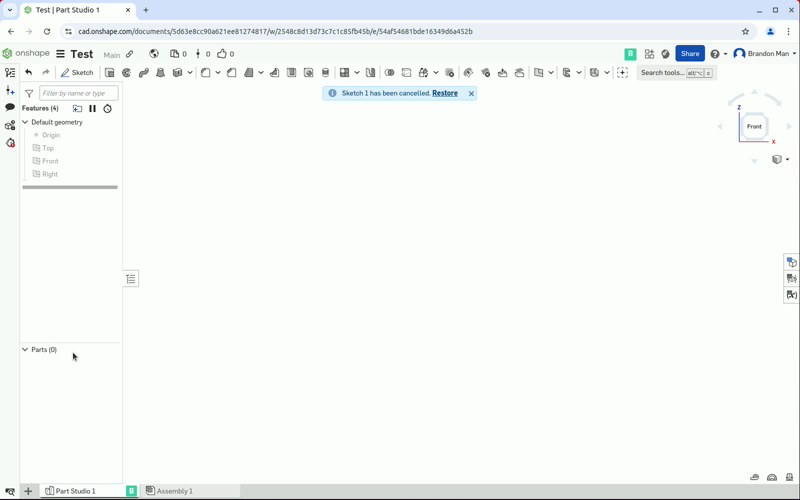
key(shift+s)
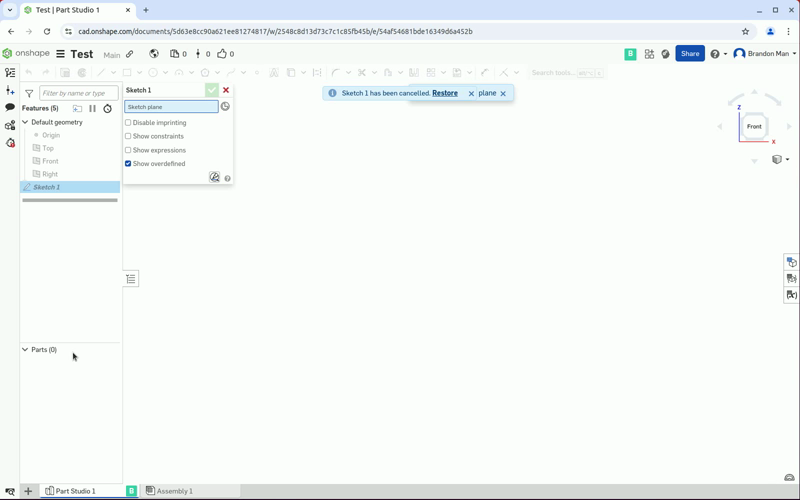
mouse_move(73, 163)
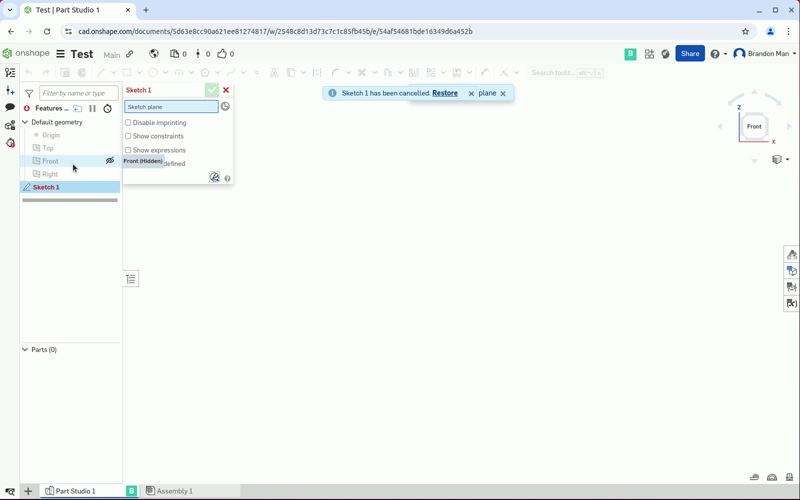
click(73, 163)
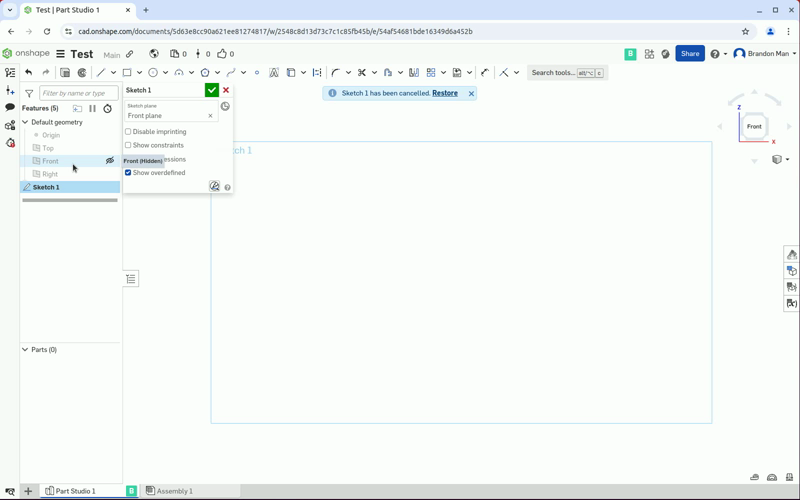
mouse_move(73, 352)
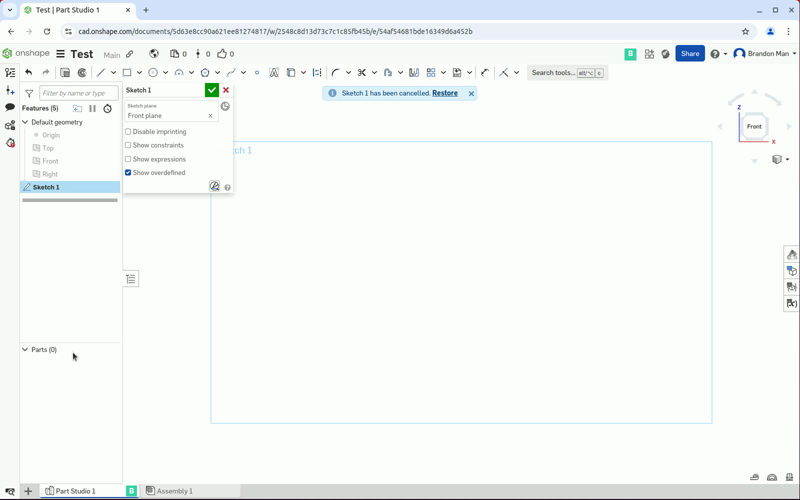
key(y)
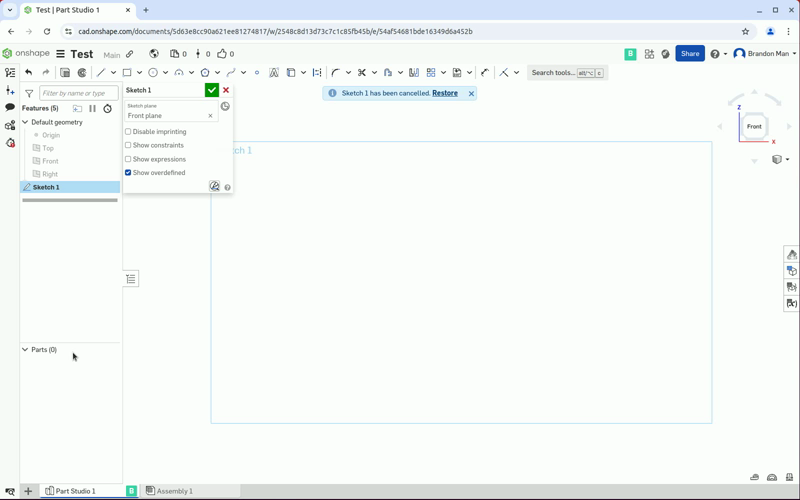
key(l)
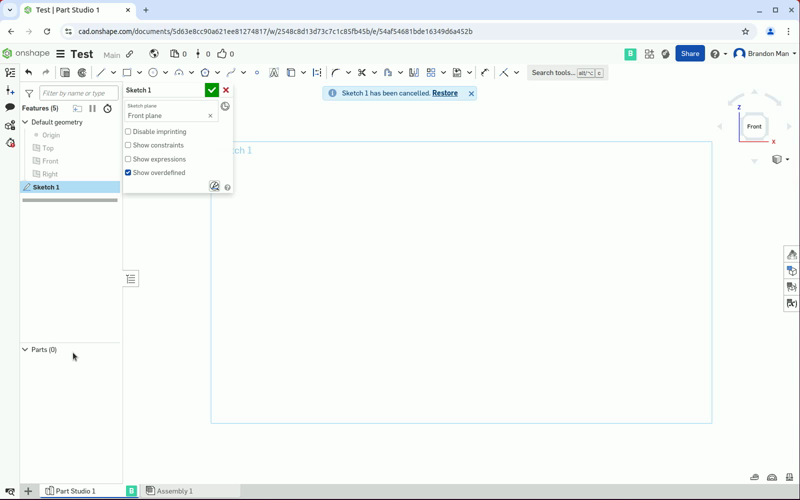
key_down(shift)
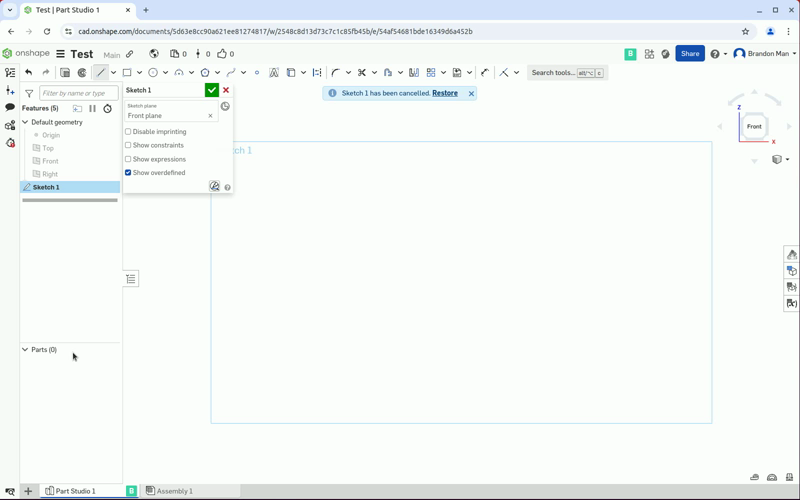
mouse_move(460, 282)
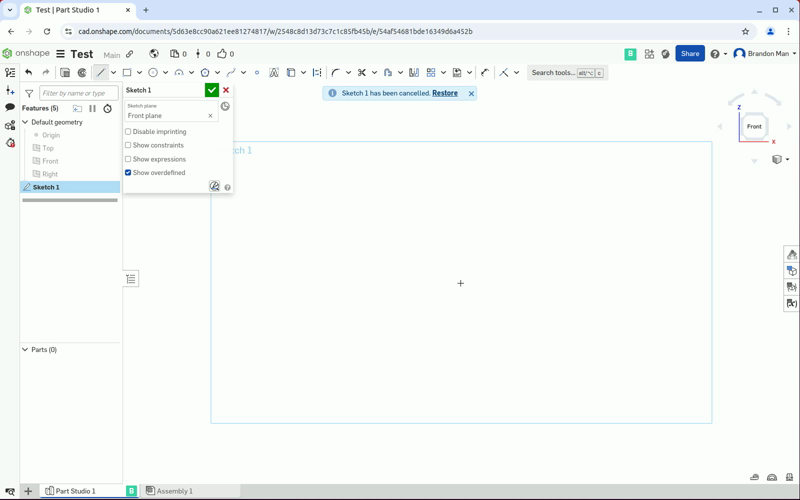
click(460, 282)
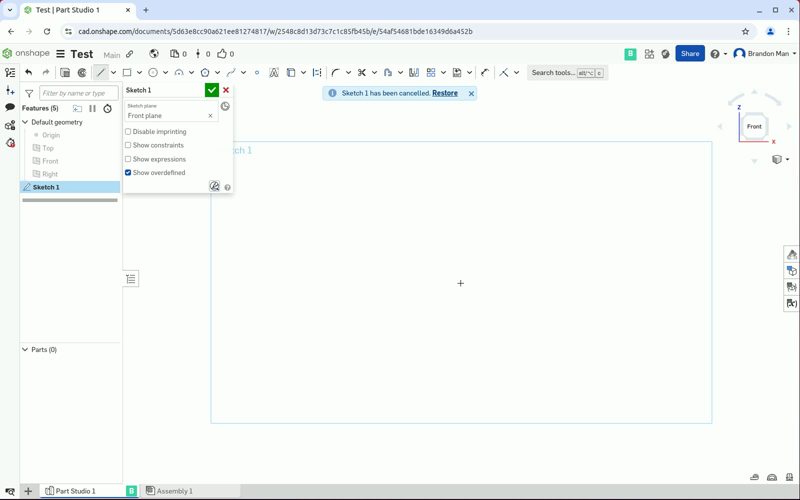
key_up(shift)
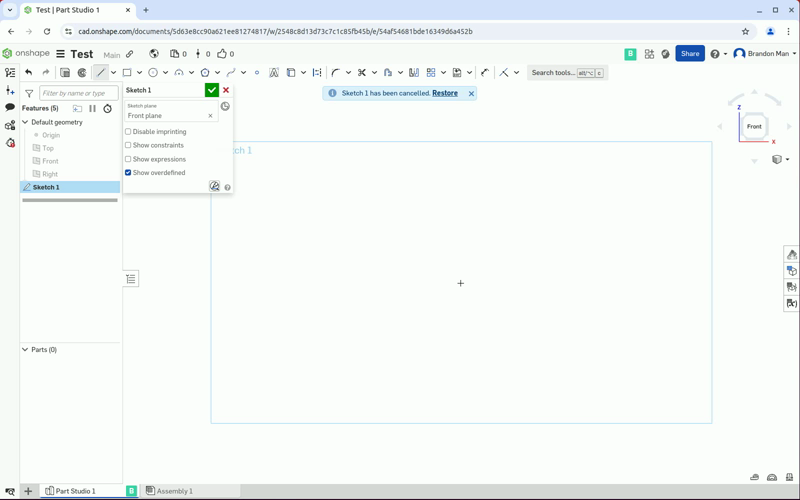
key_down(shift)
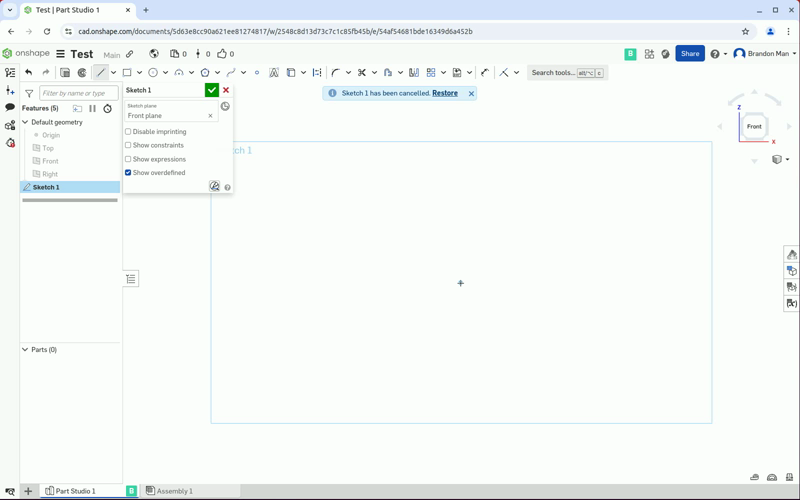
mouse_move(573, 282)
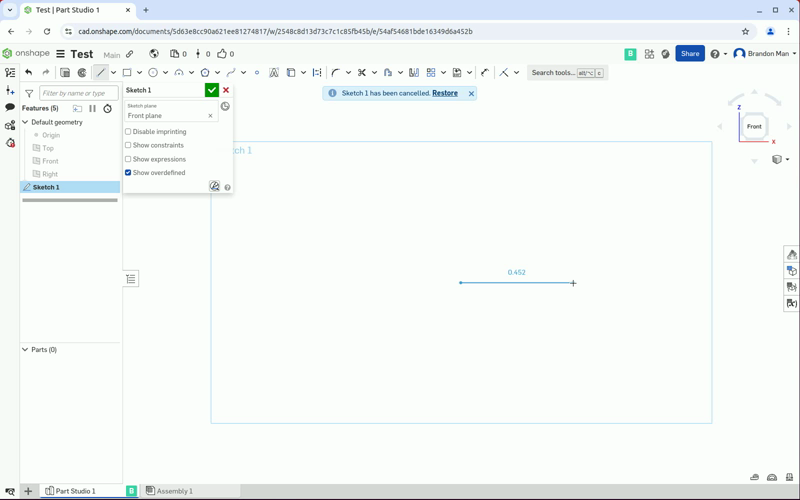
click(573, 282)
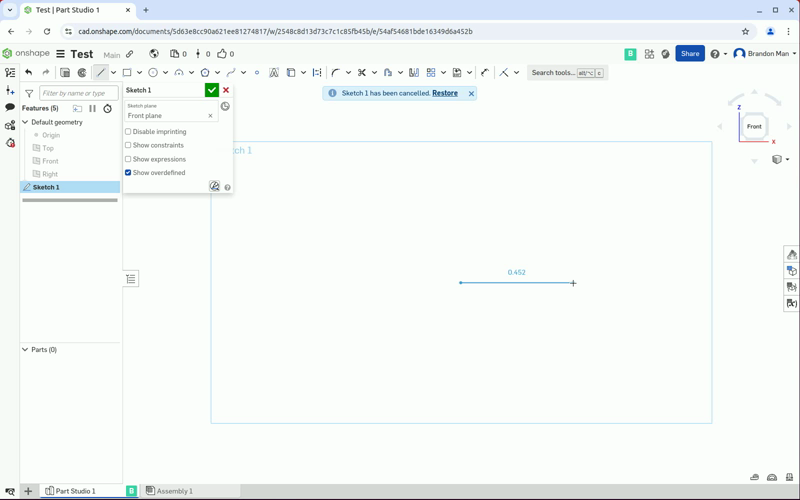
key_up(shift)
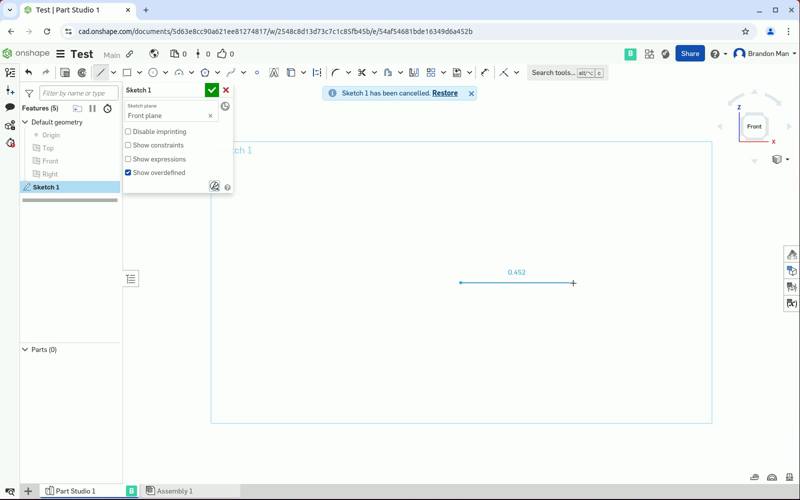
key_down(shift)
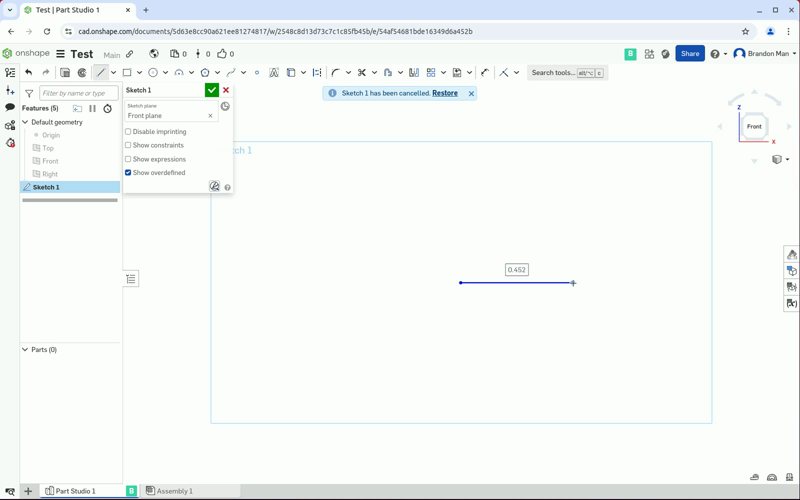
mouse_move(589, 282)
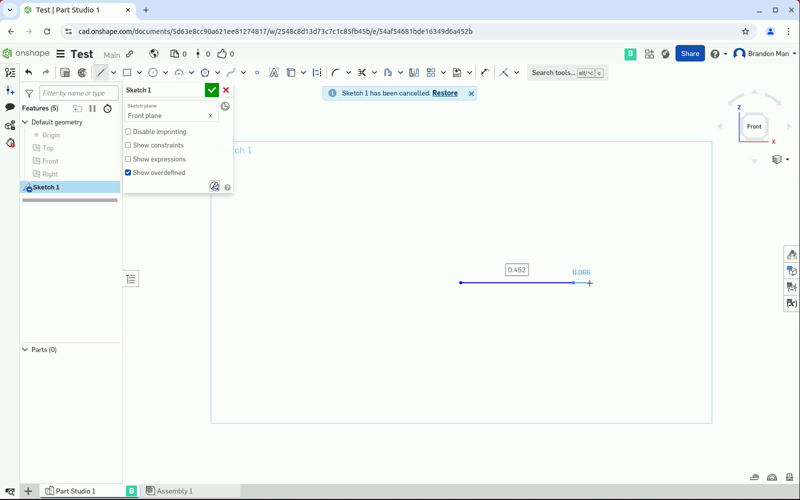
mouse_move(573, 264)
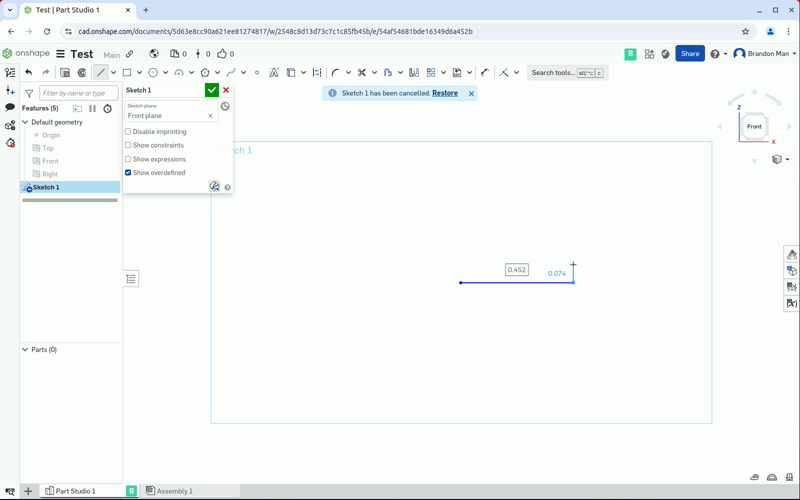
click(573, 264)
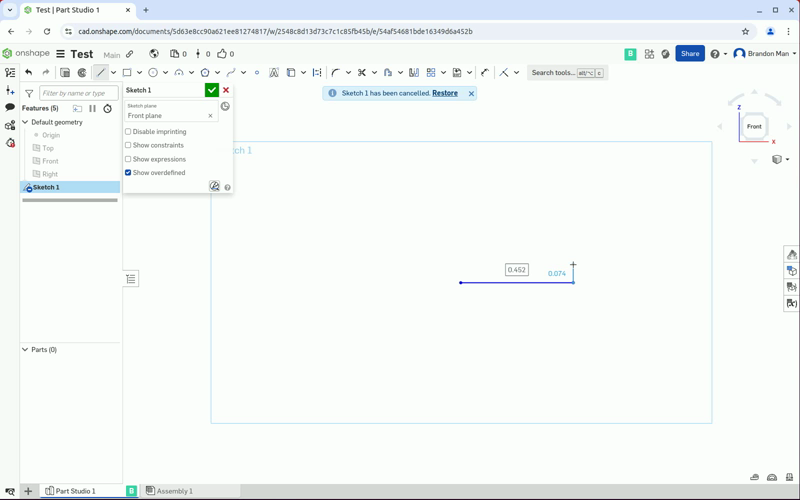
key_up(shift)
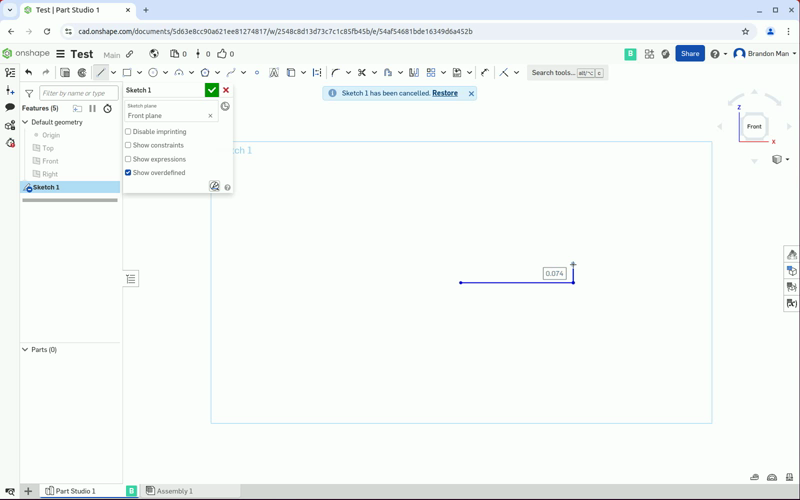
key_down(shift)
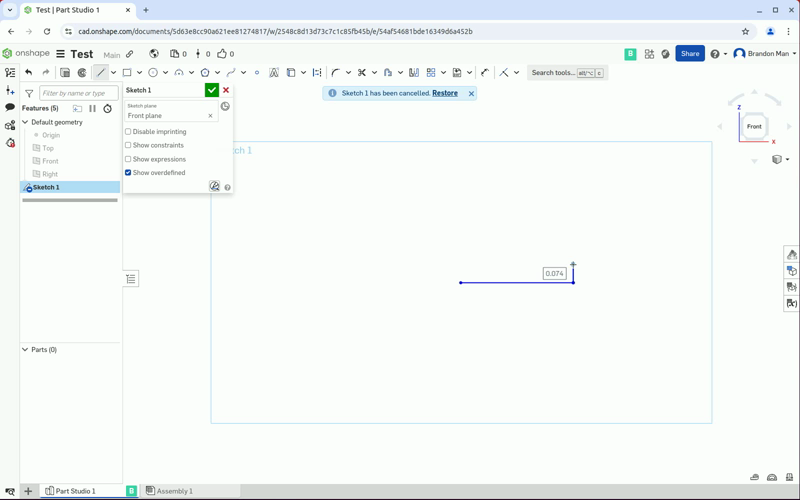
mouse_move(498, 264)
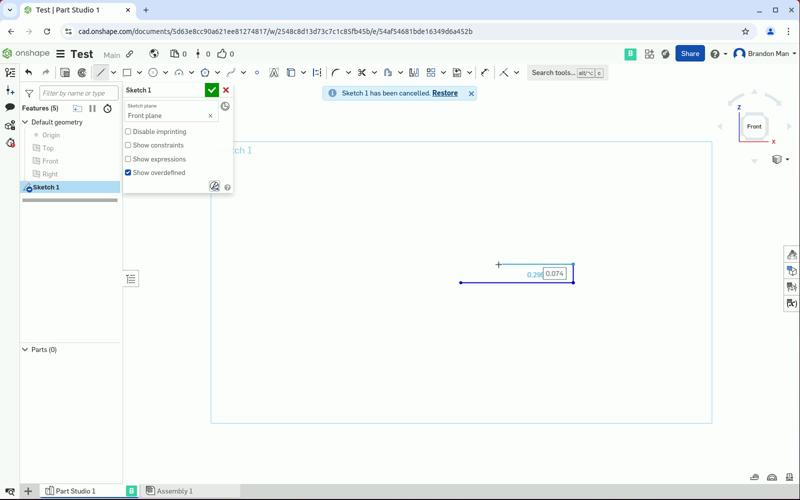
click(498, 264)
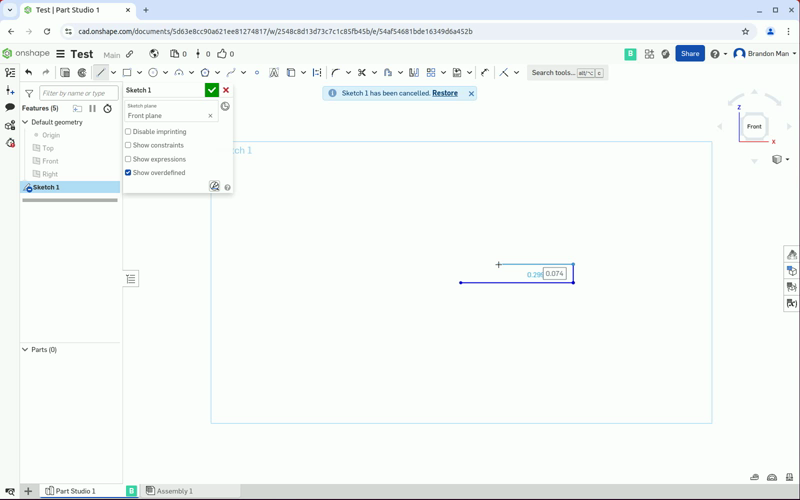
key_up(shift)
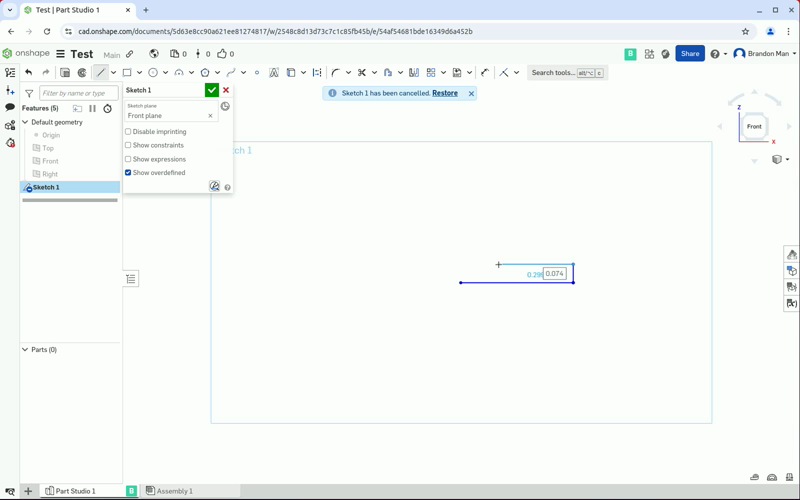
key_down(shift)
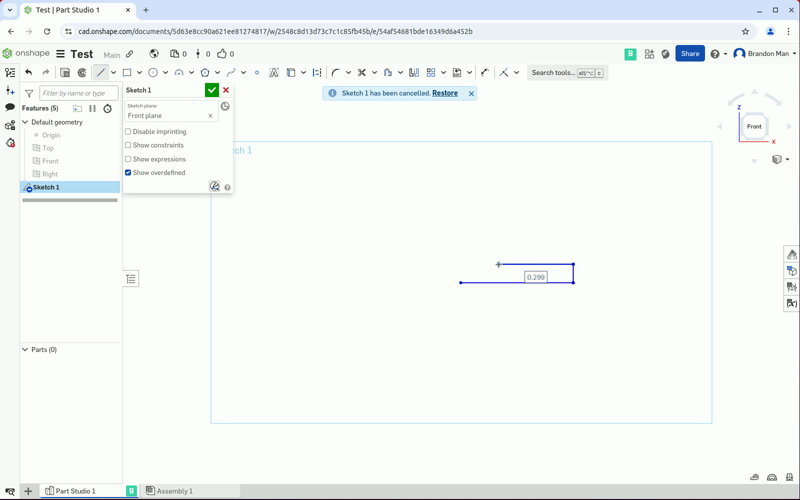
mouse_move(528, 264)
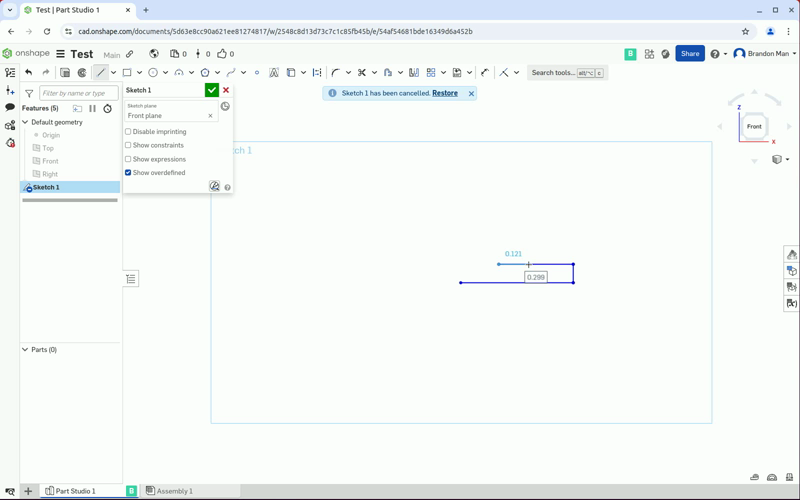
mouse_move(460, 264)
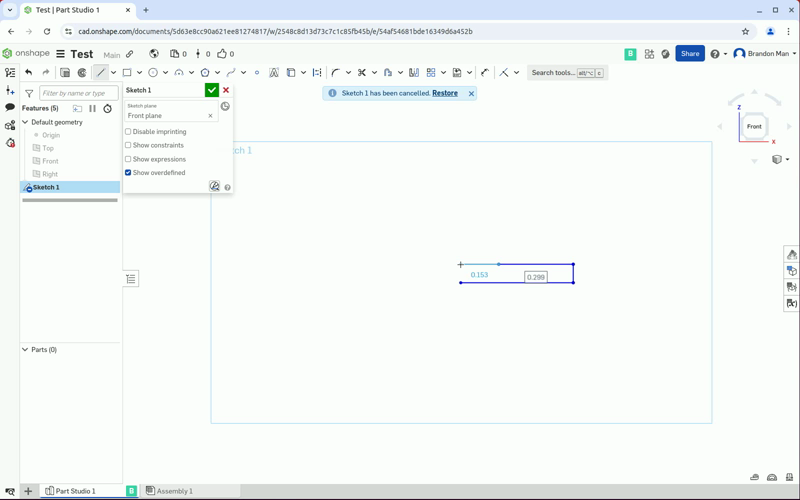
click(460, 264)
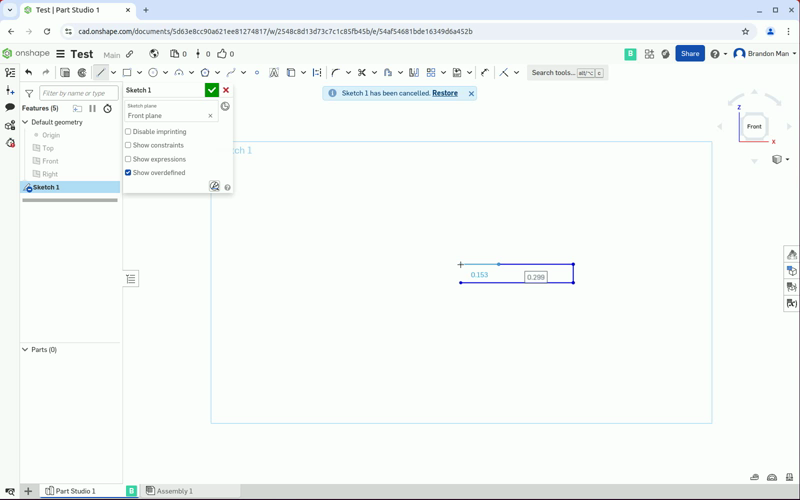
key_up(shift)
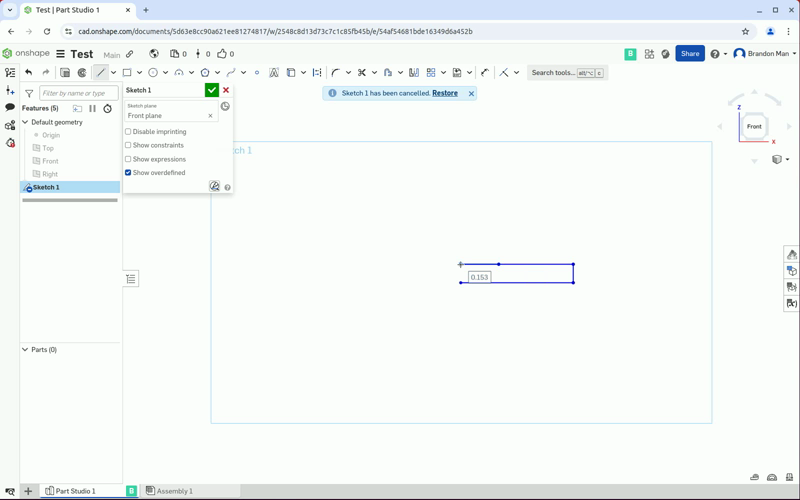
mouse_move(490, 264)
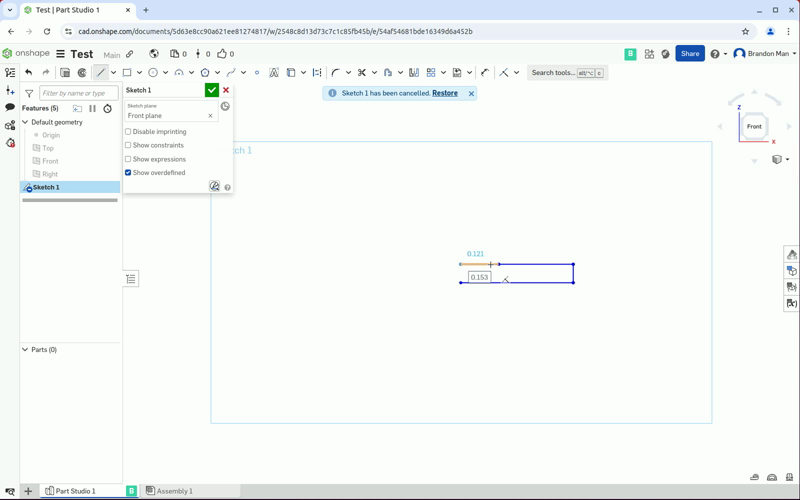
key_down(shift)
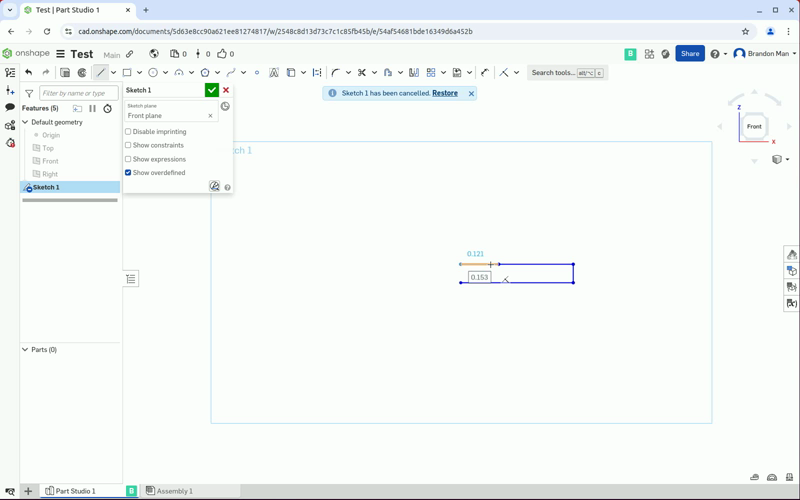
mouse_move(460, 282)
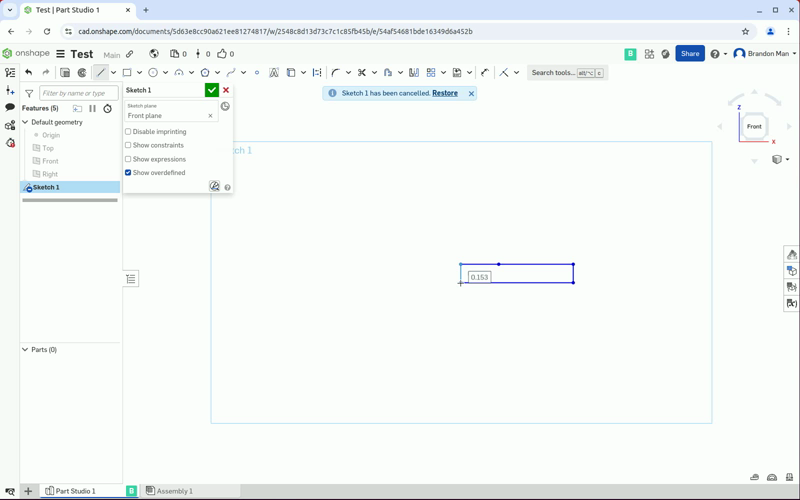
key_up(shift)
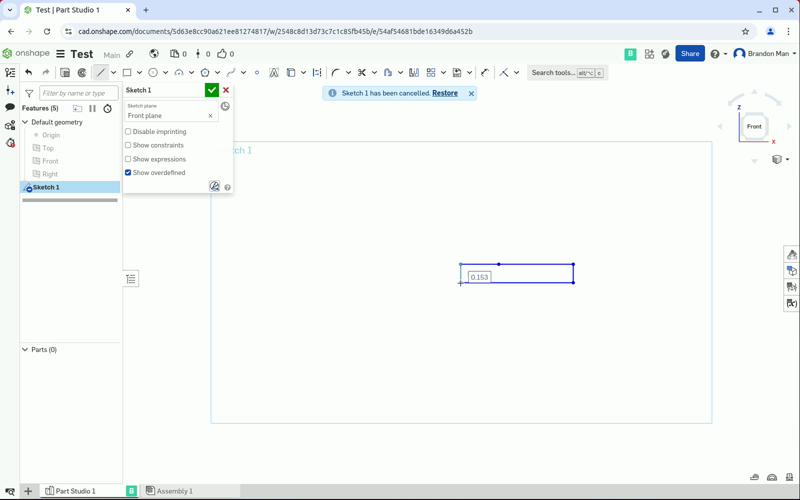
click(460, 282)
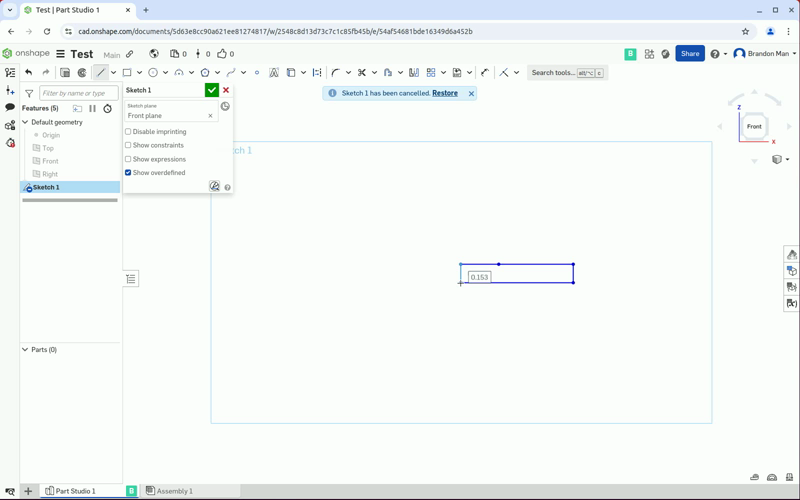
key(esc)
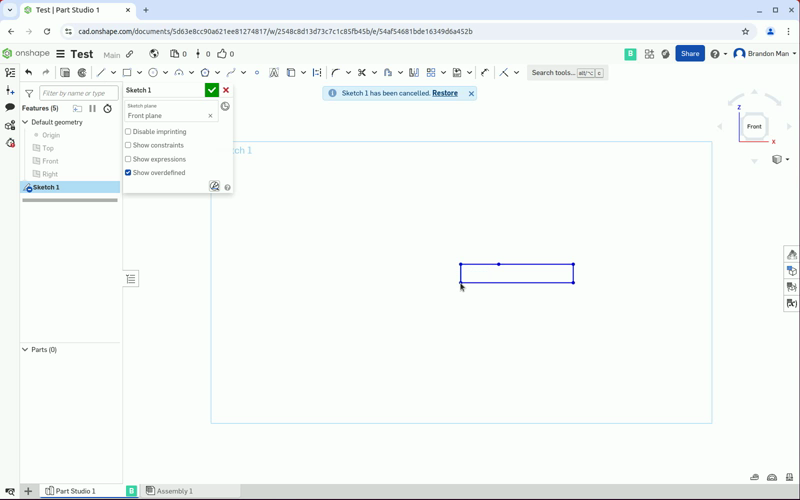
mouse_move(525, 274)
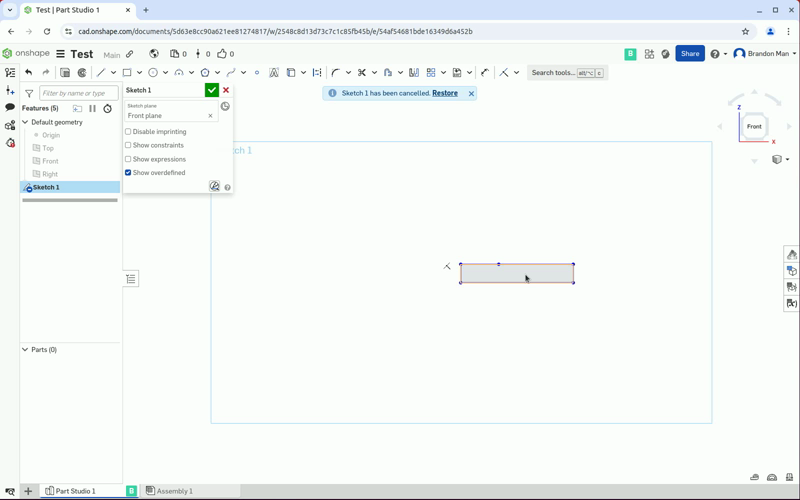
click(525, 274)
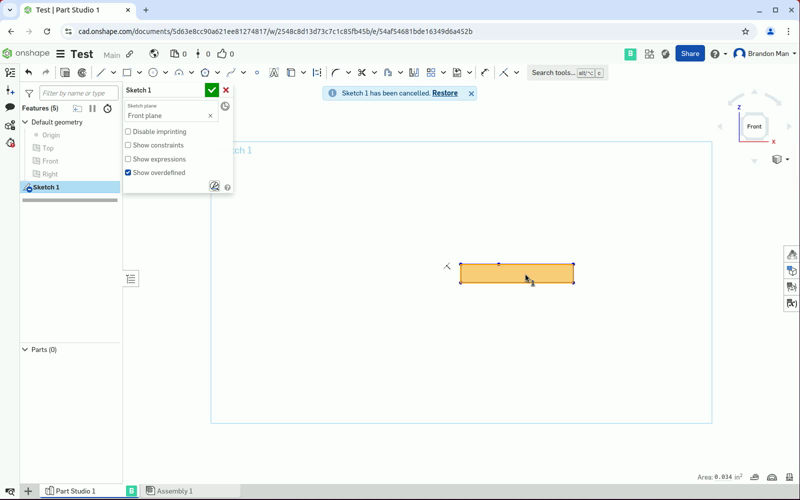
mouse_move(73, 352)
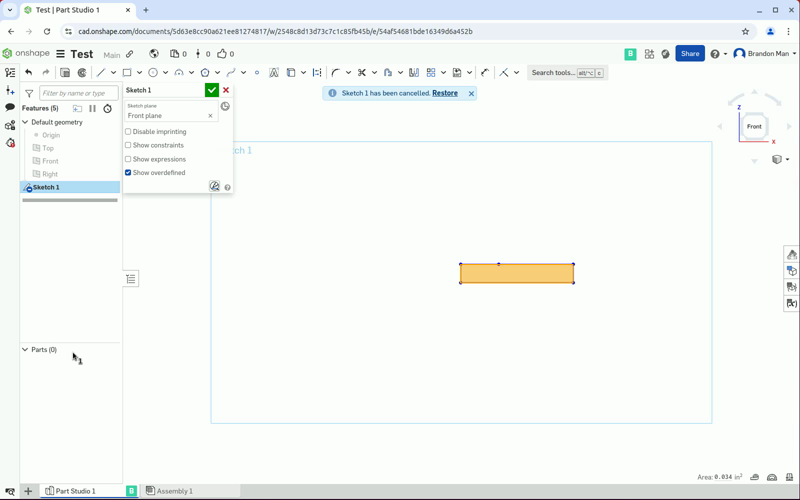
key(shift+y)
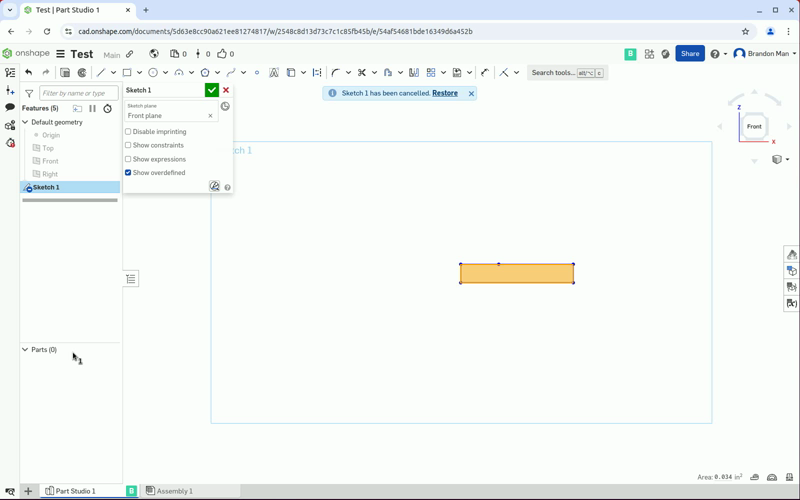
key(shift+e)
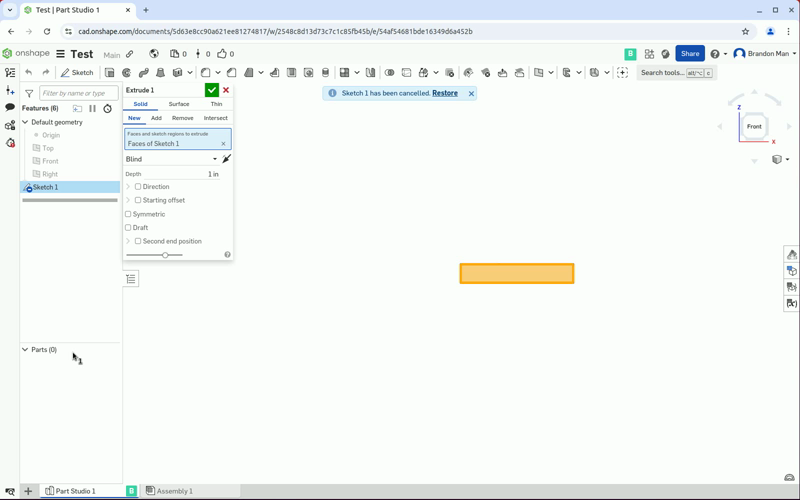
mouse_move(143, 106)
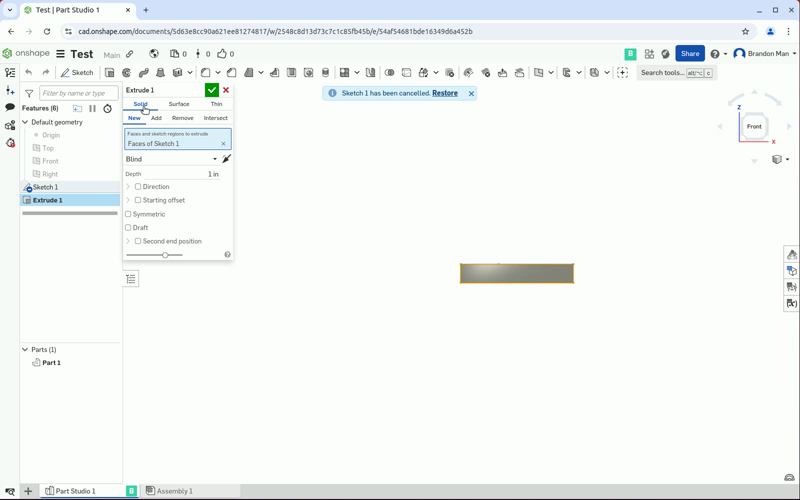
click(143, 106)
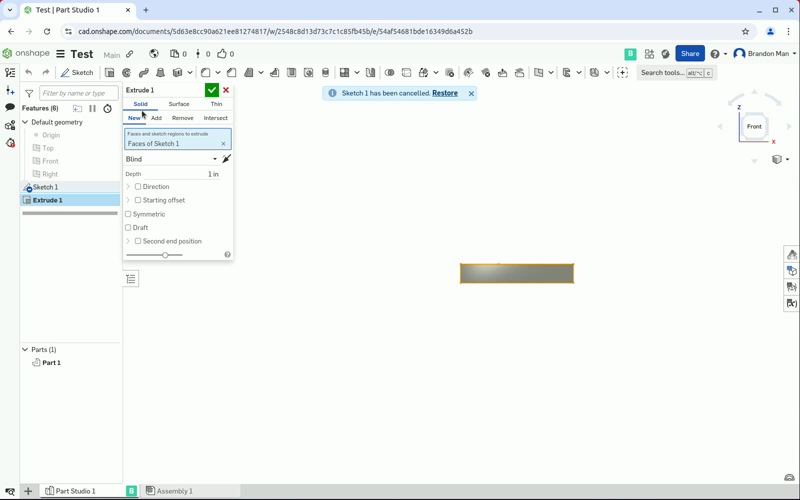
mouse_move(137, 120)
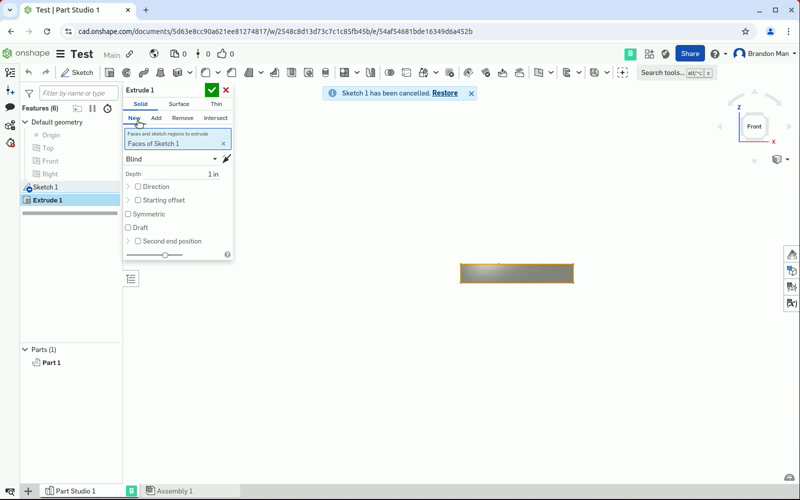
click(137, 120)
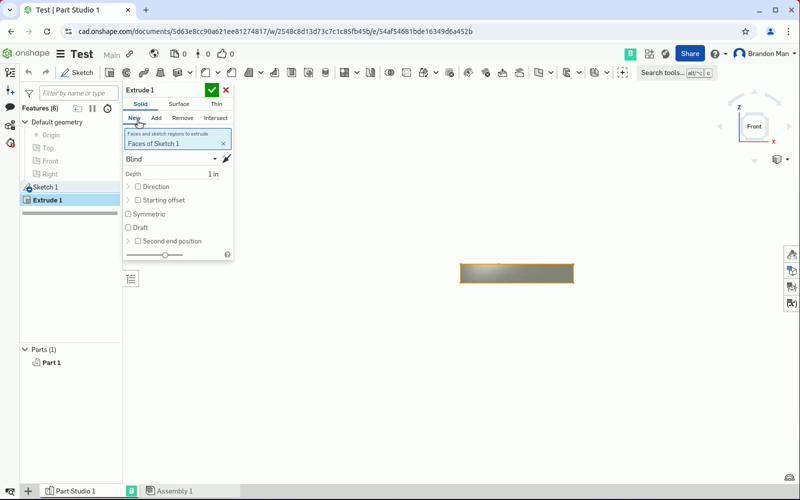
key(tab, 4)
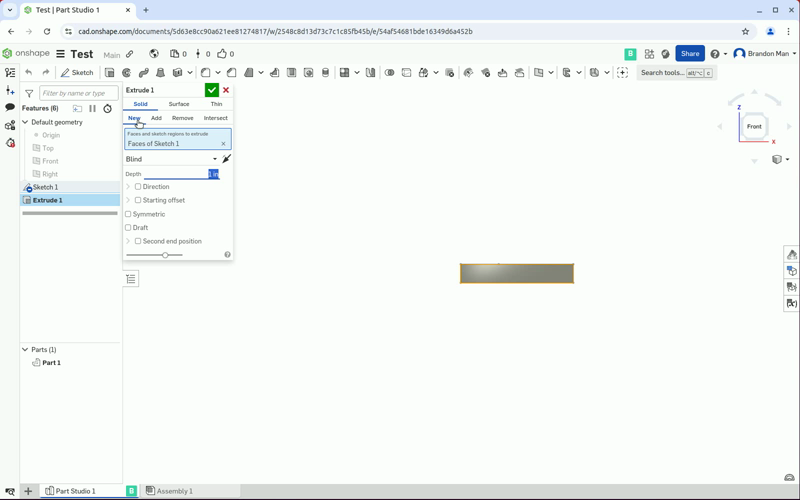
text(0.301)
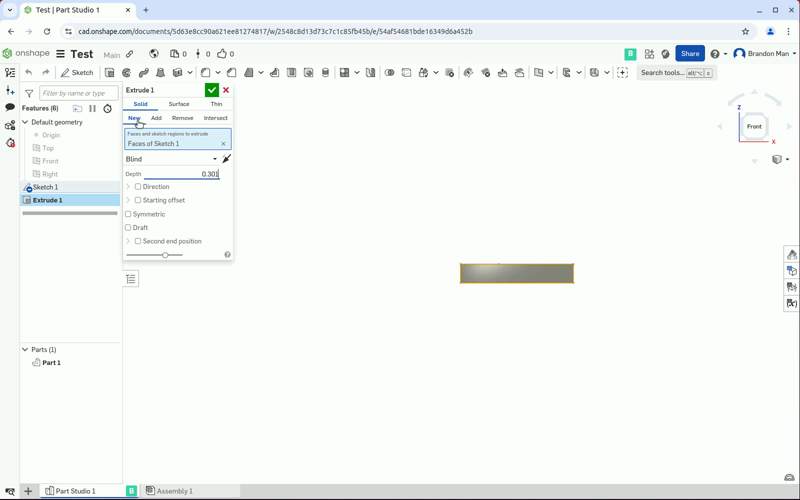
key(enter)
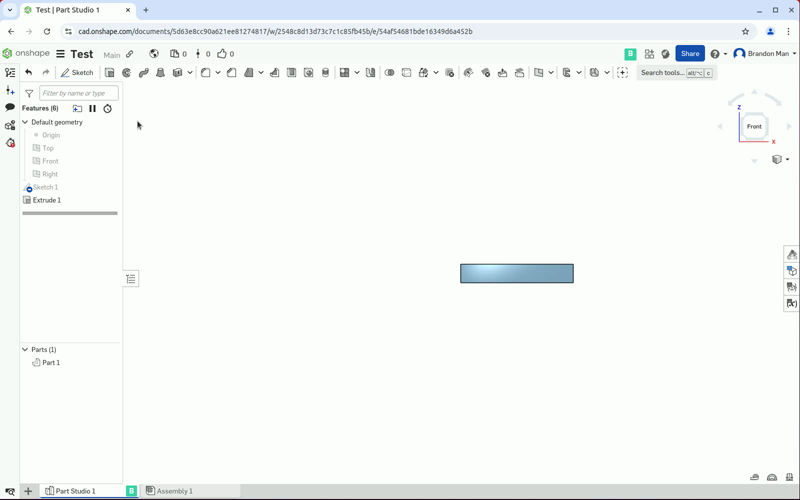
key(shift+h)
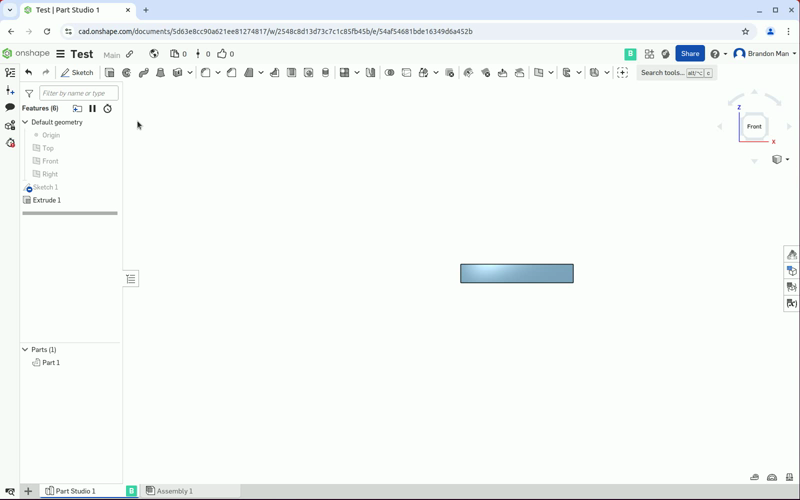
key(shift+h)
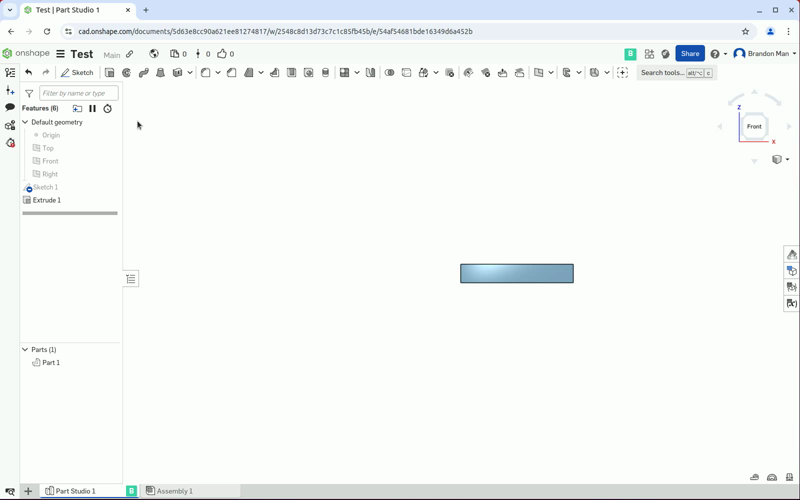
mouse_move(73, 189)
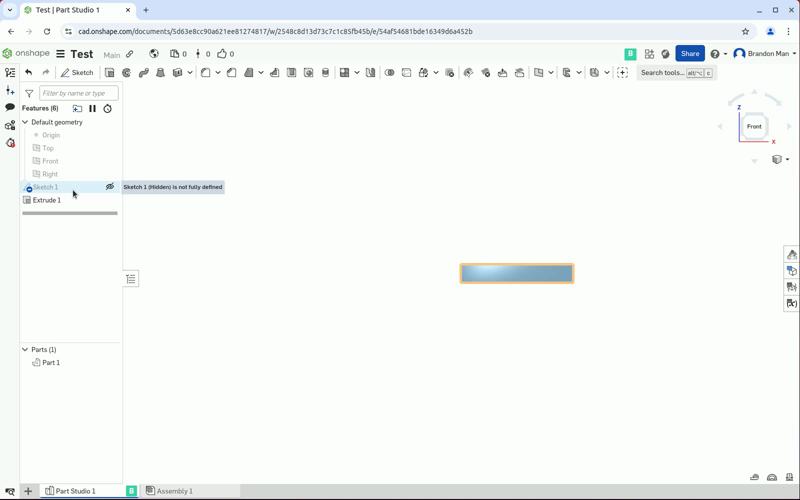
click(73, 189)
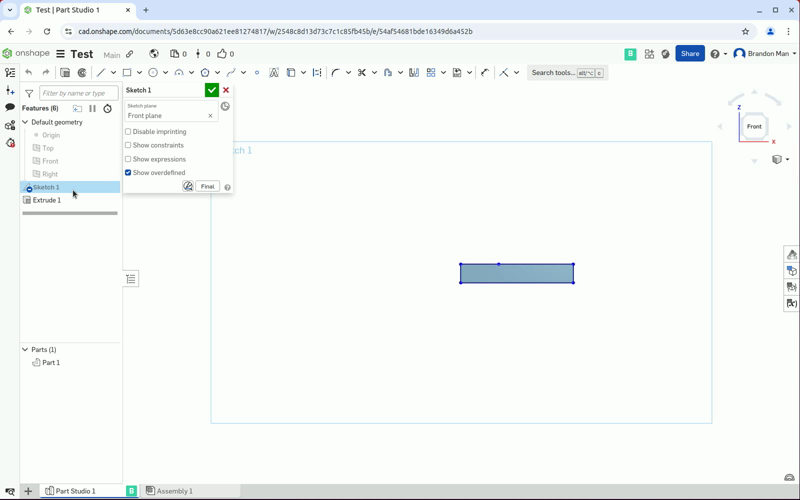
mouse_move(229, 92)
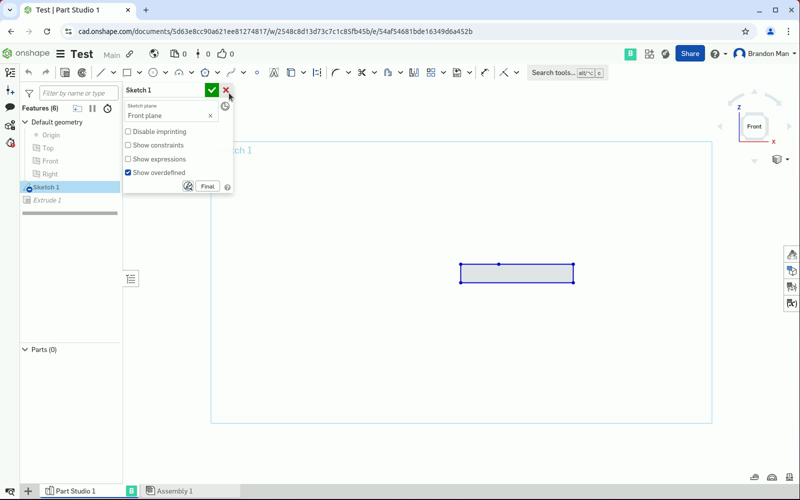
click(229, 92)
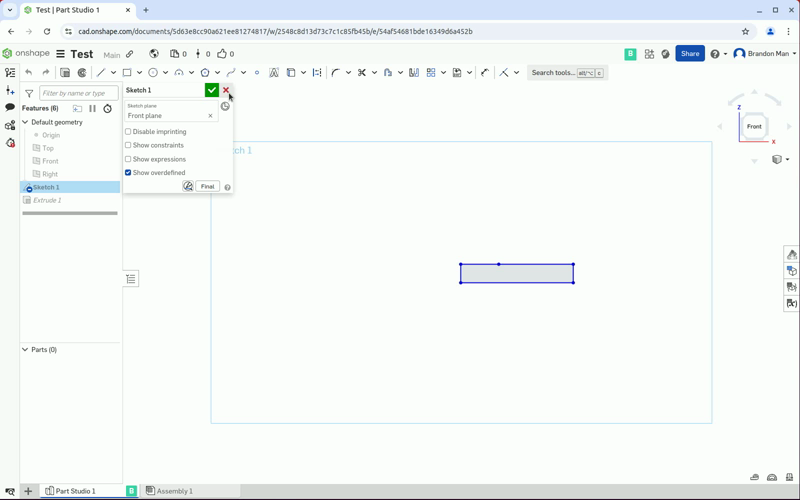
key(shift+s)
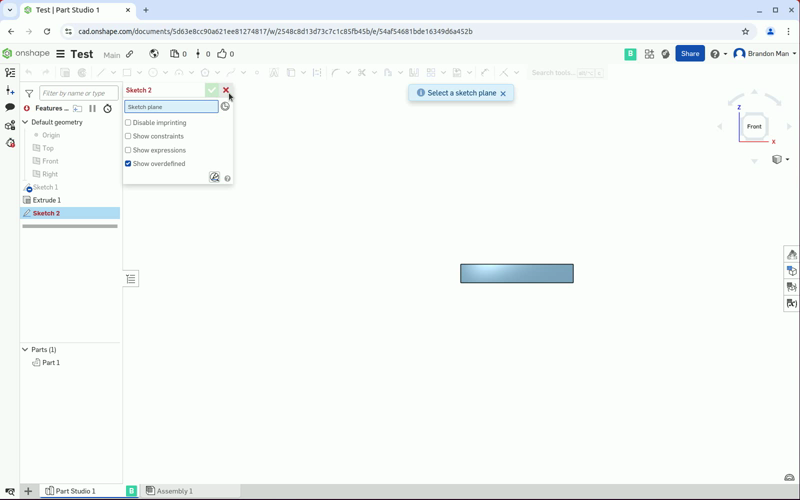
mouse_move(73, 163)
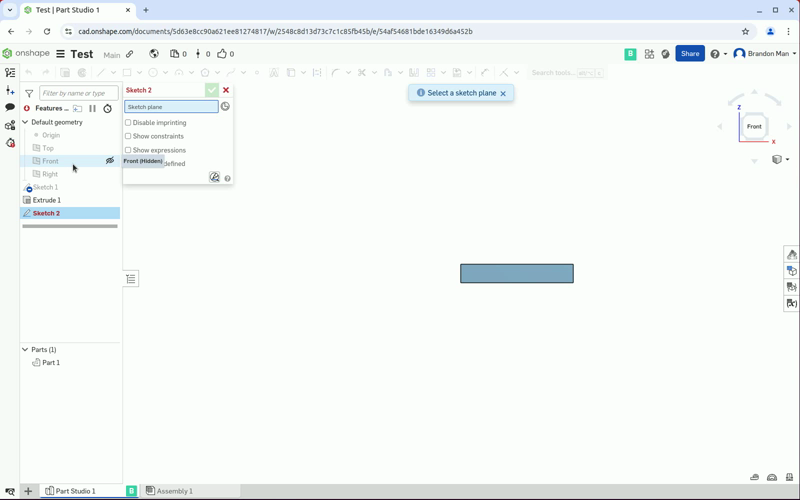
click(73, 163)
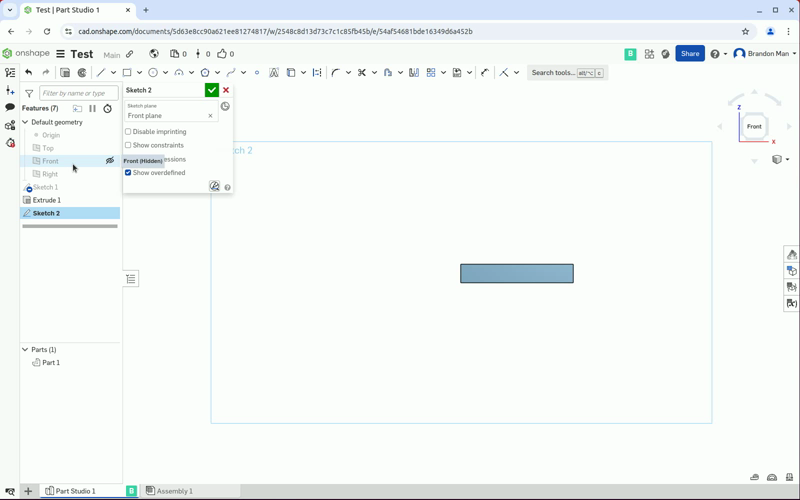
mouse_move(73, 352)
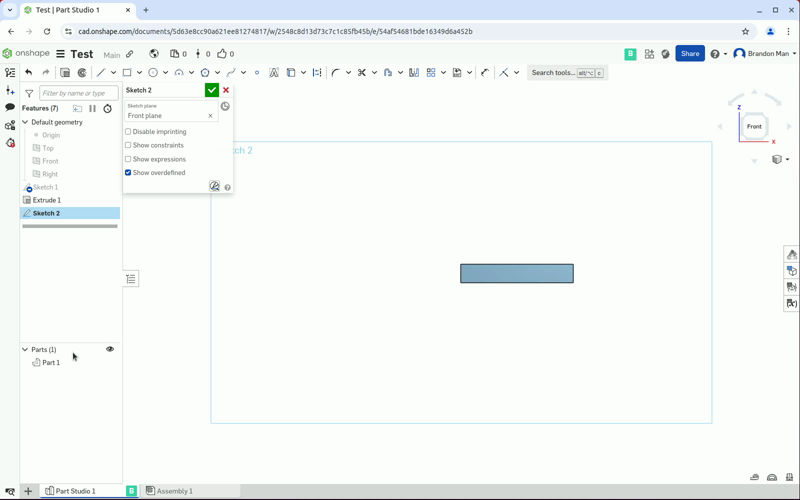
key(y)
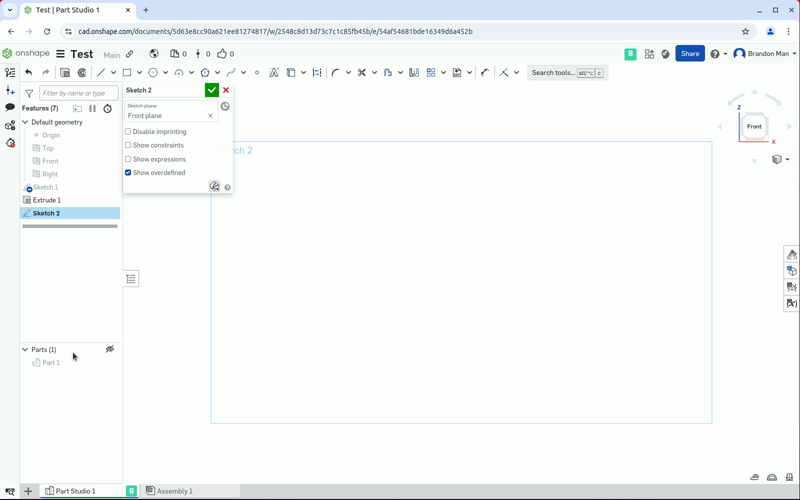
key(l)
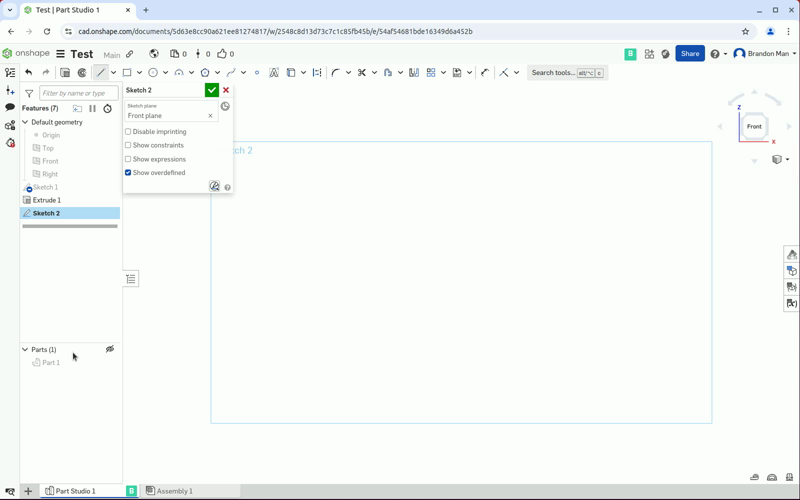
key_down(shift)
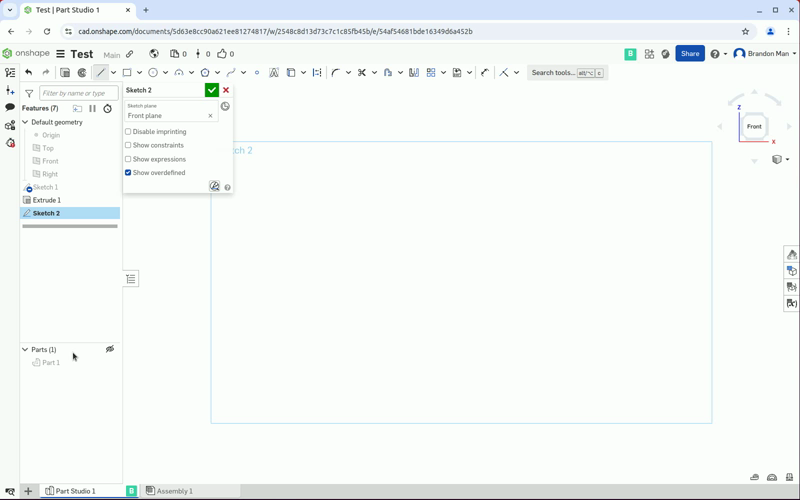
mouse_move(460, 264)
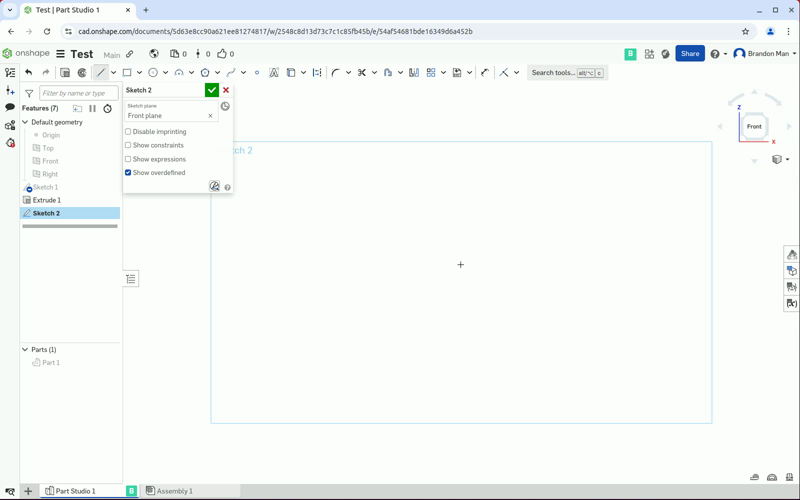
click(460, 264)
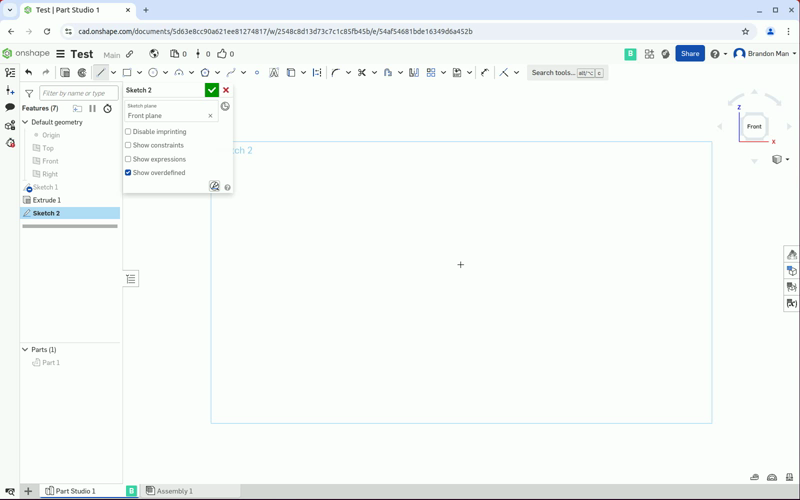
key_up(shift)
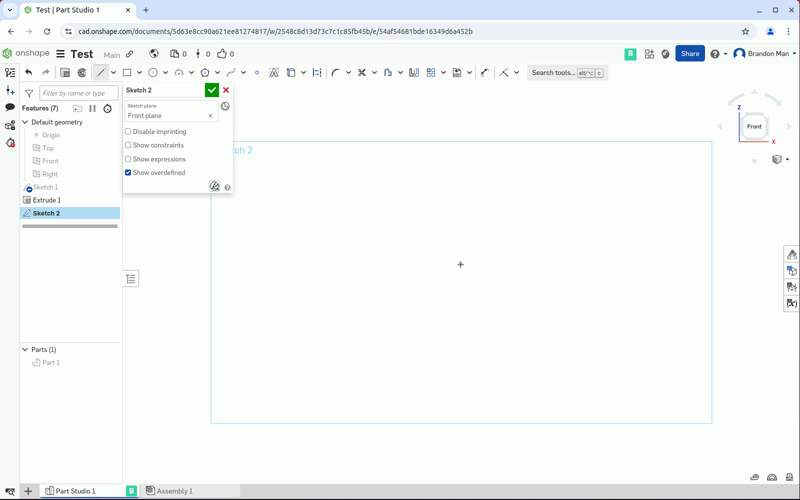
key_down(shift)
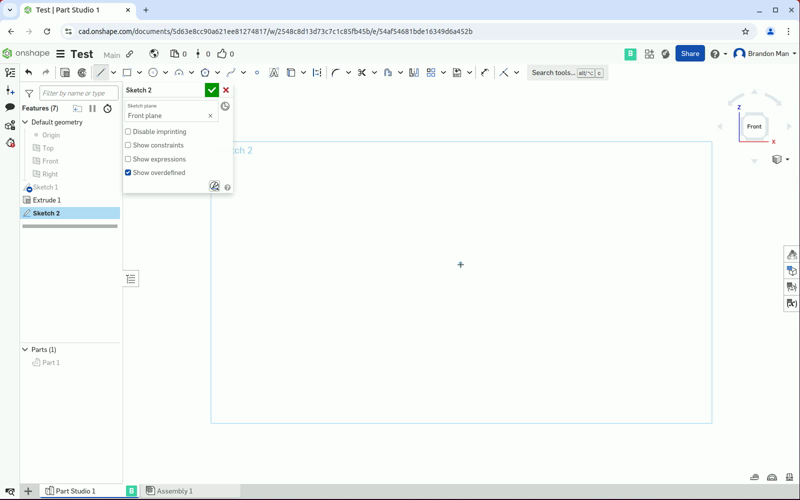
mouse_move(490, 264)
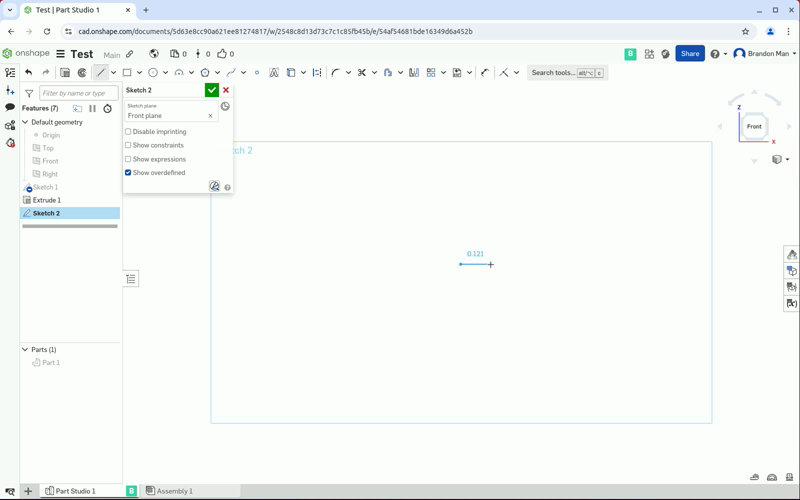
mouse_move(498, 264)
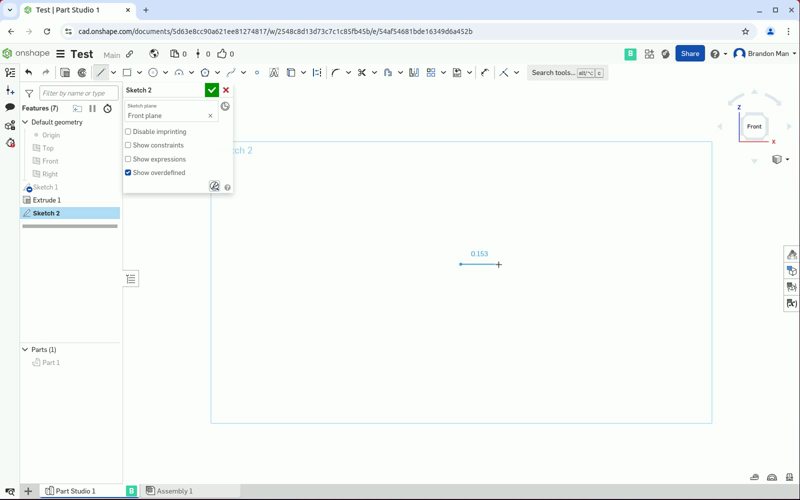
click(498, 264)
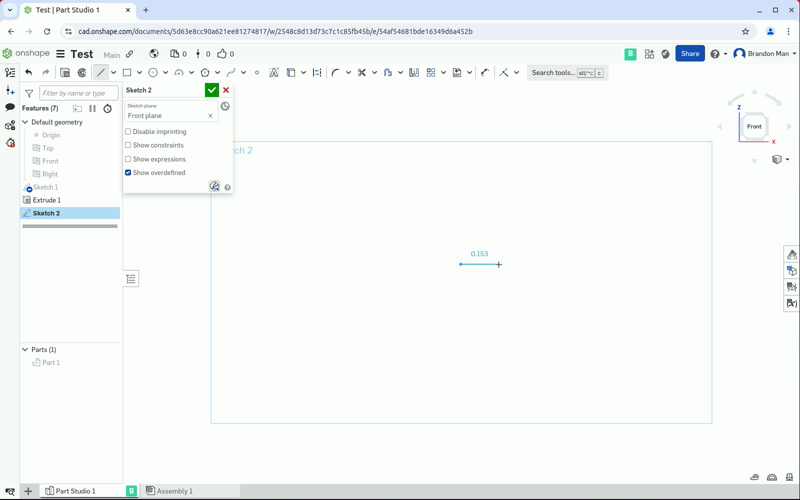
key_up(shift)
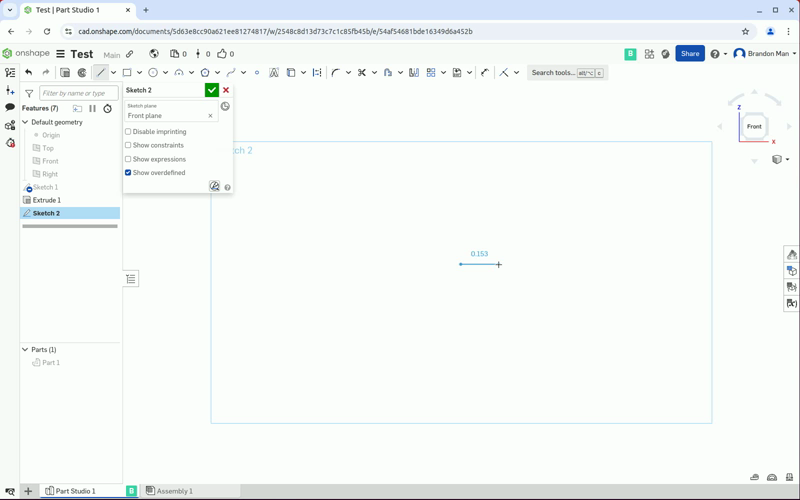
key_down(shift)
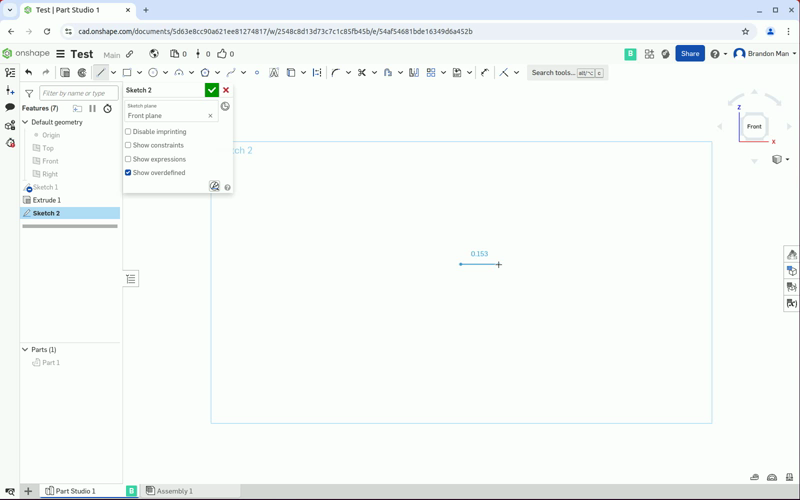
mouse_move(528, 264)
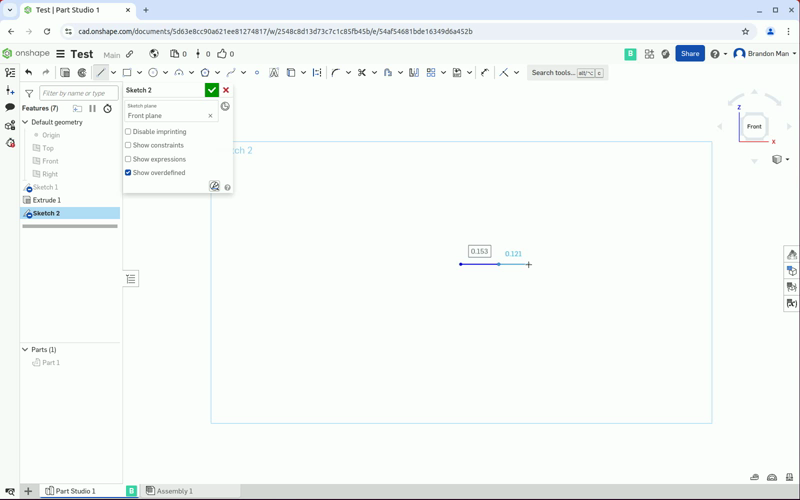
mouse_move(498, 226)
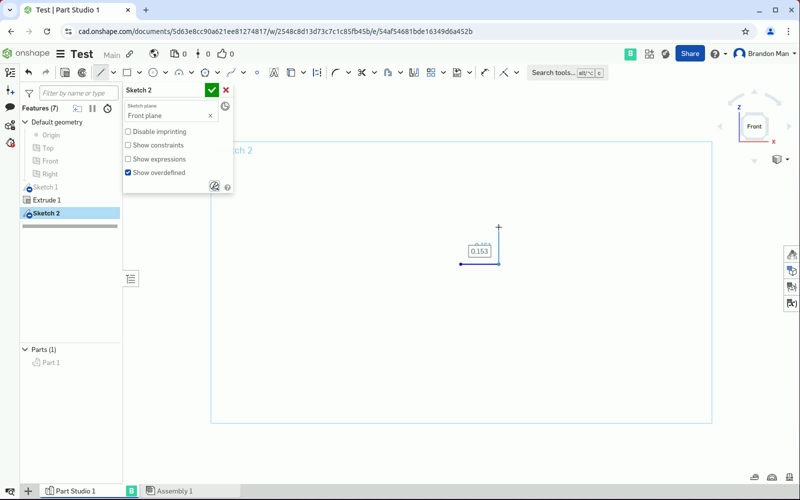
click(498, 226)
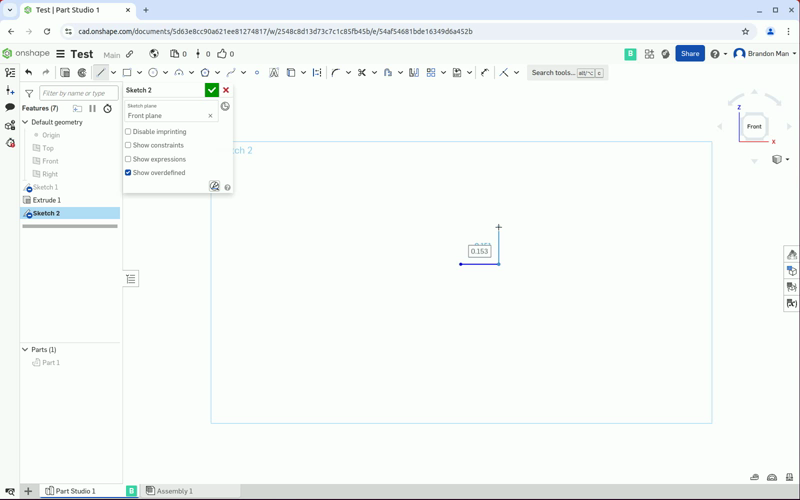
key_up(shift)
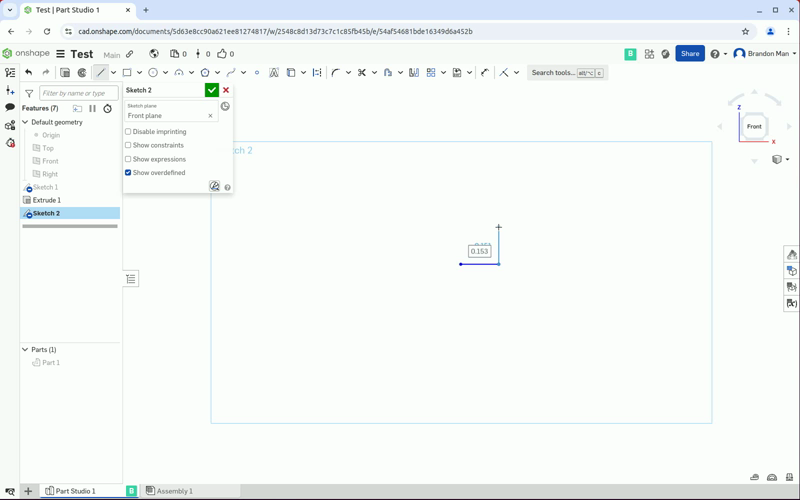
key_down(shift)
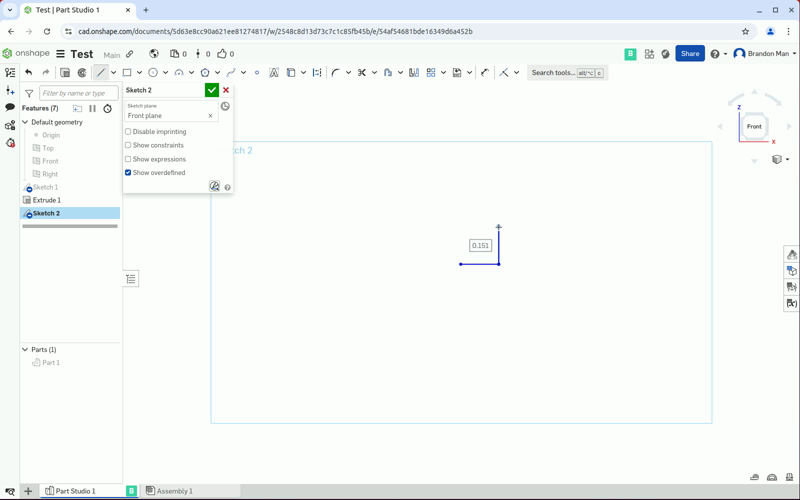
mouse_move(528, 226)
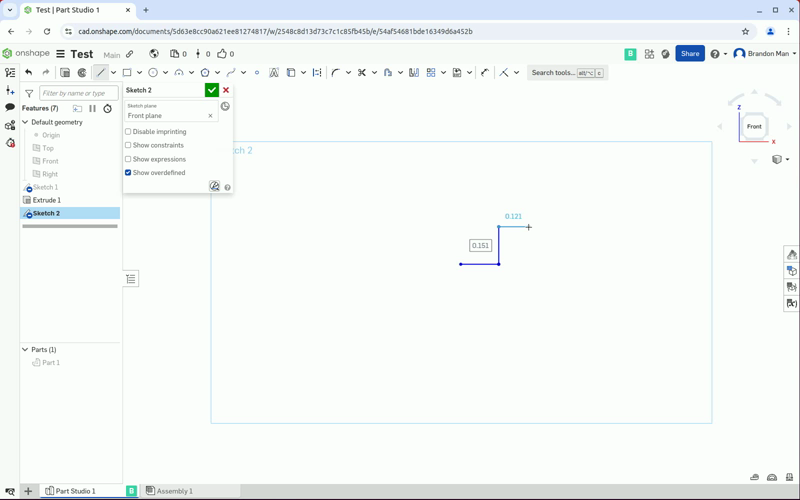
mouse_move(498, 207)
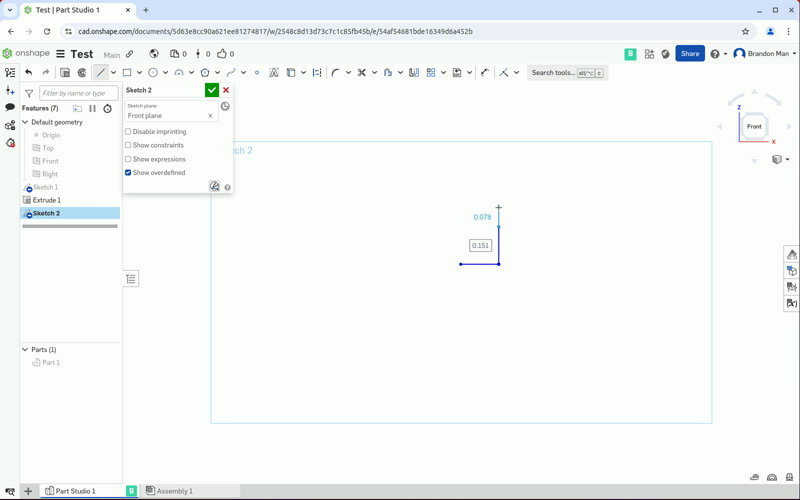
click(498, 207)
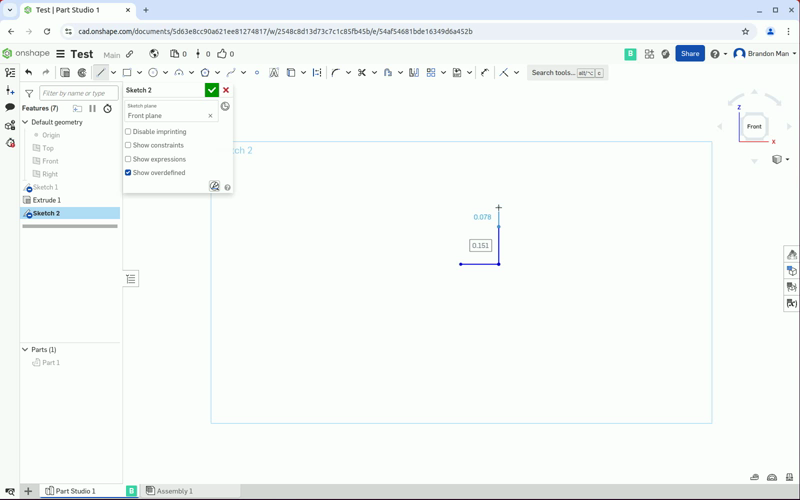
key_up(shift)
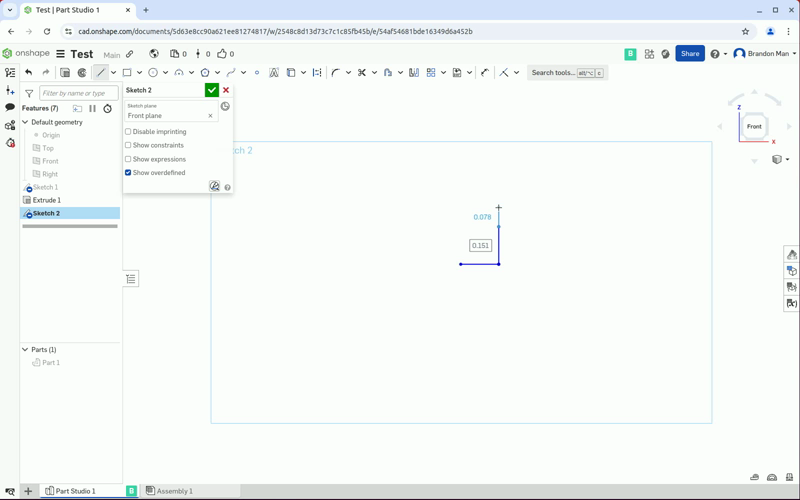
key_down(shift)
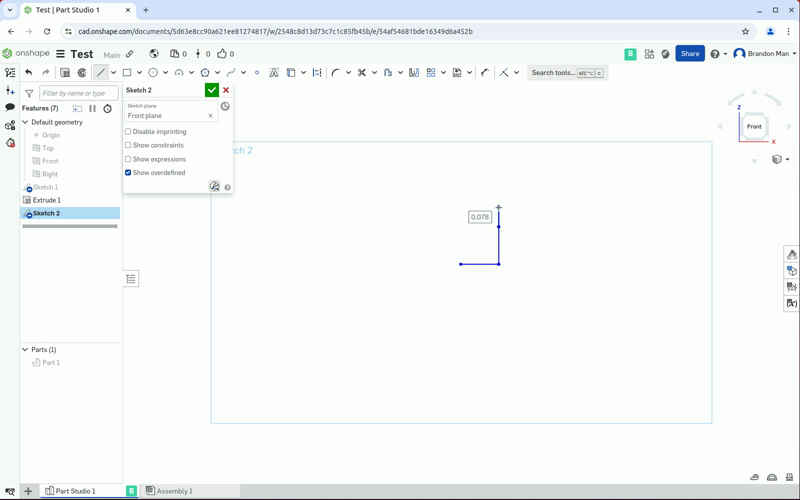
mouse_move(528, 207)
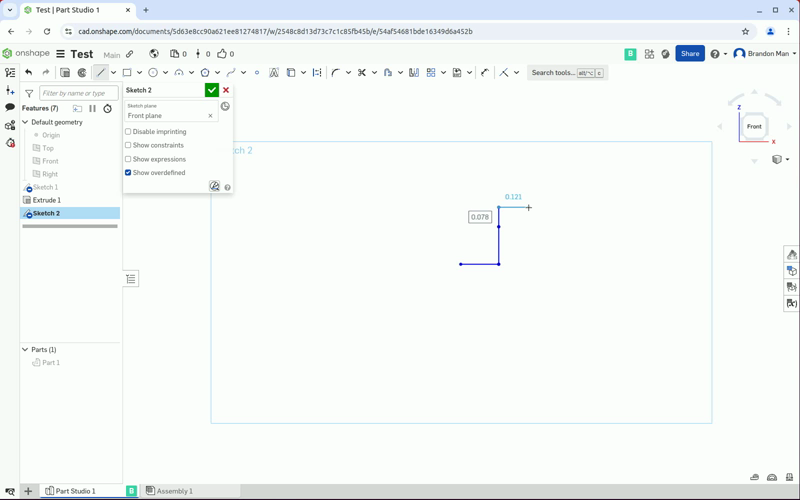
mouse_move(460, 207)
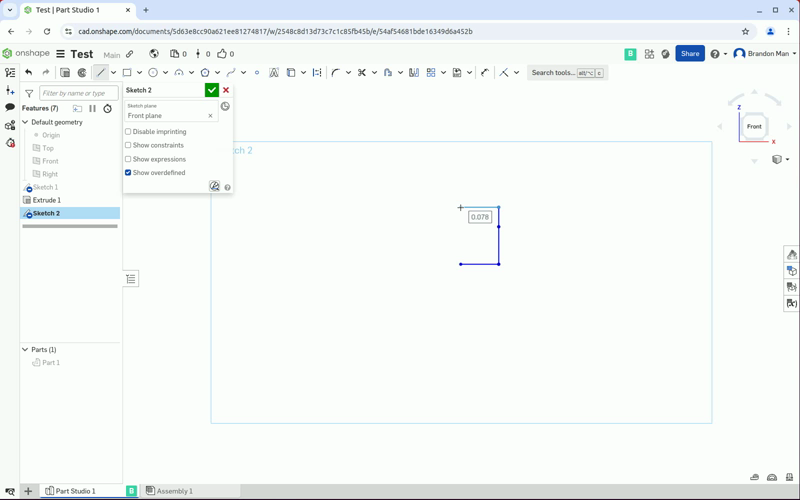
click(460, 207)
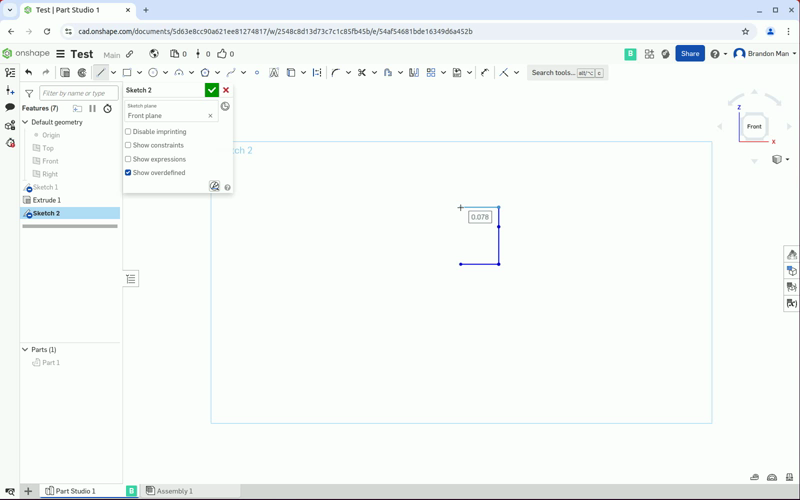
key_up(shift)
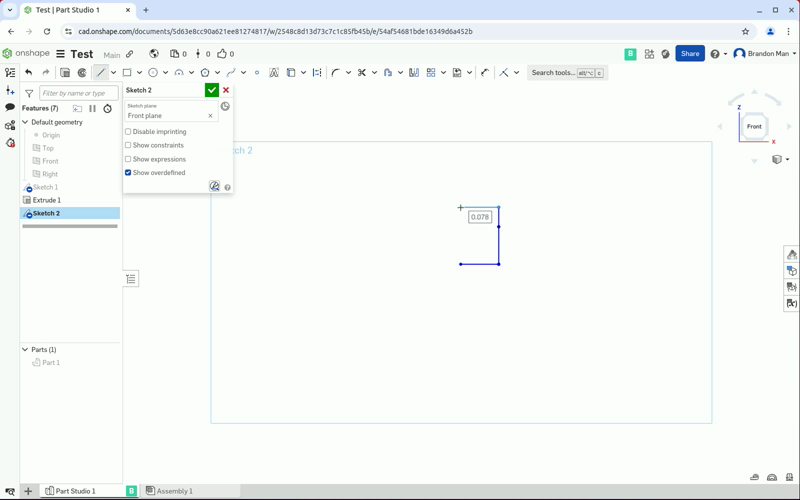
mouse_move(490, 207)
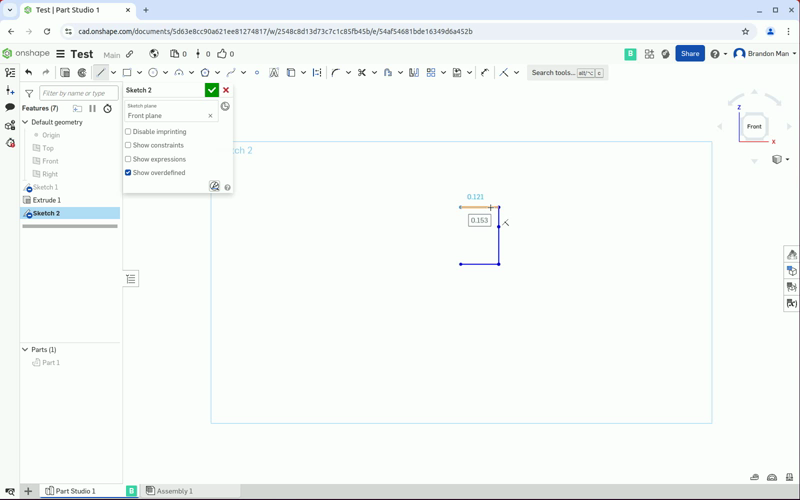
key_down(shift)
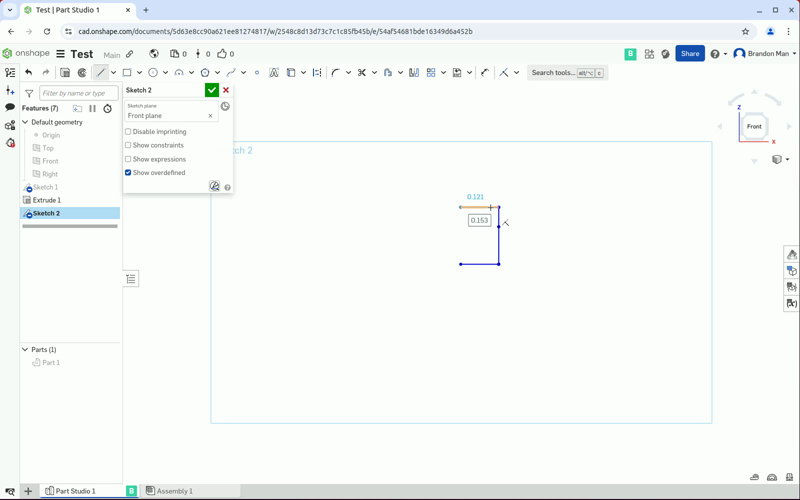
mouse_move(460, 264)
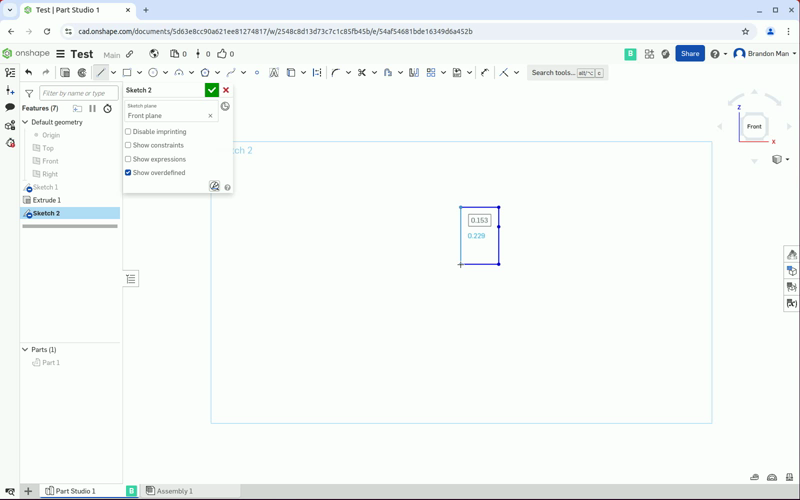
key_up(shift)
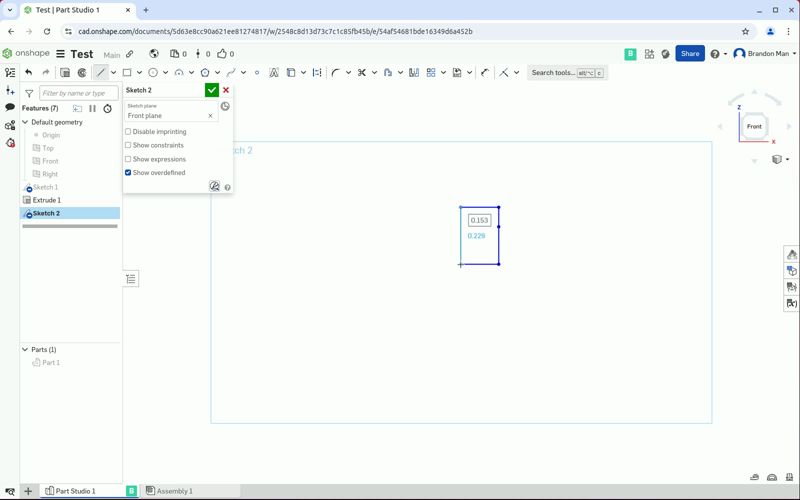
click(460, 264)
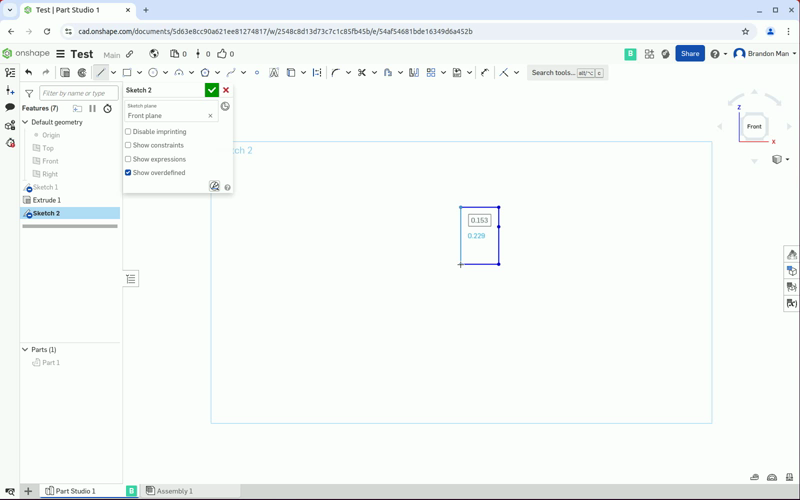
key(esc)
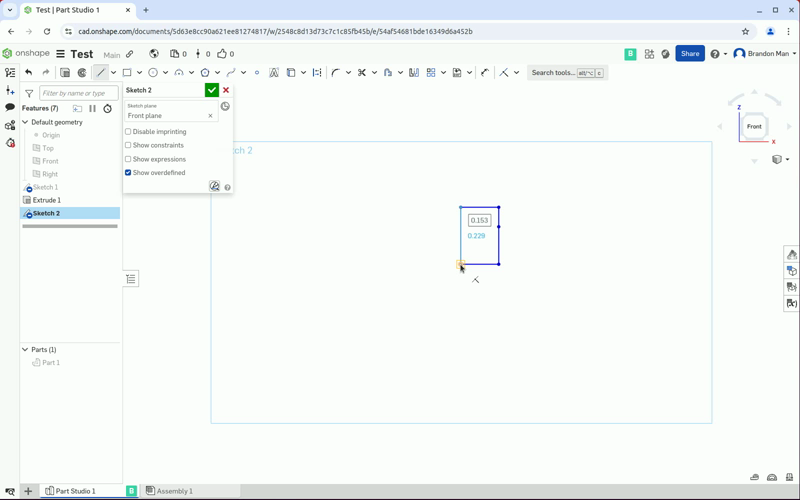
mouse_move(493, 217)
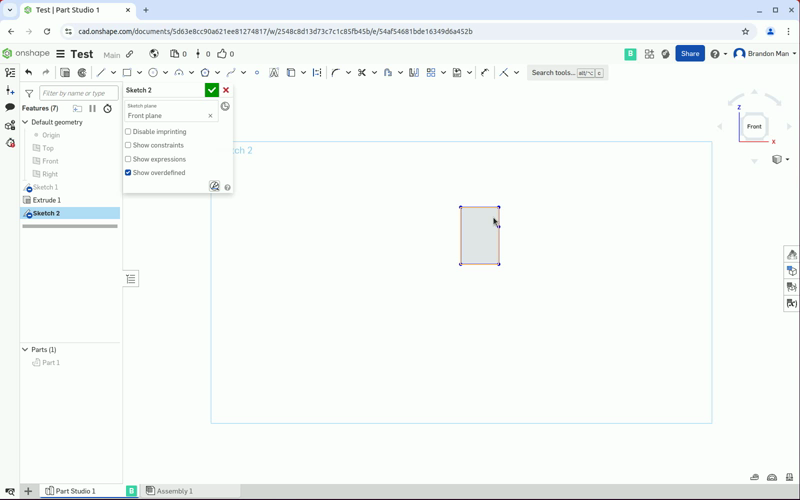
click(493, 217)
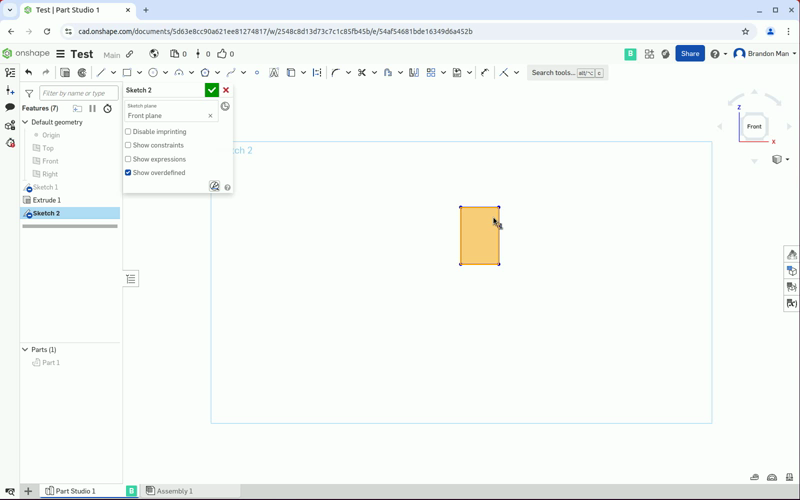
mouse_move(73, 352)
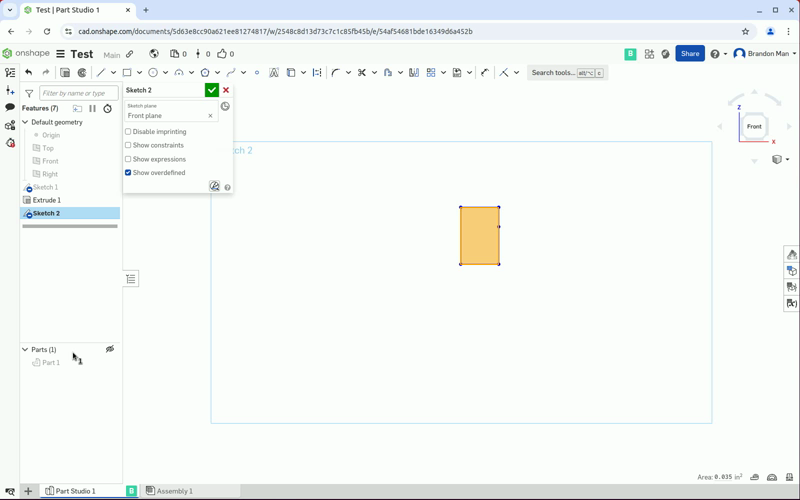
key(shift+y)
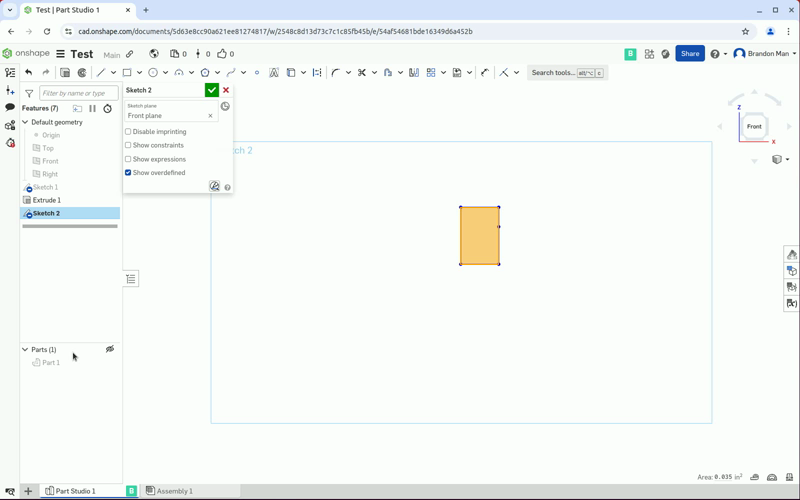
key(shift+e)
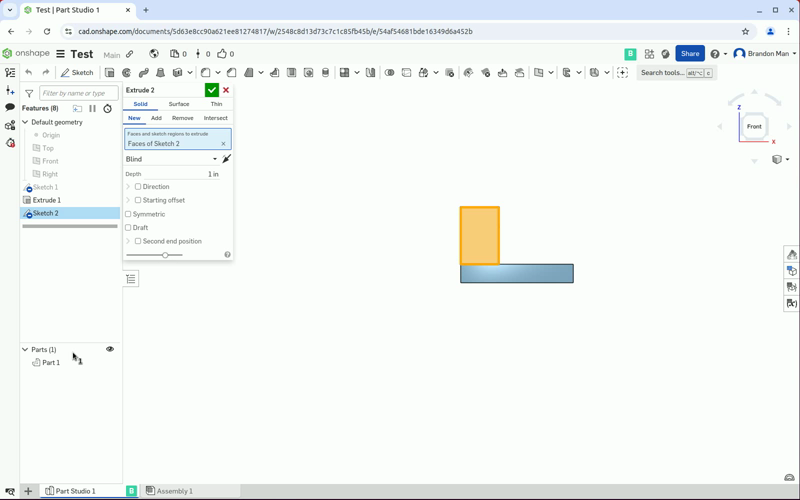
mouse_move(143, 106)
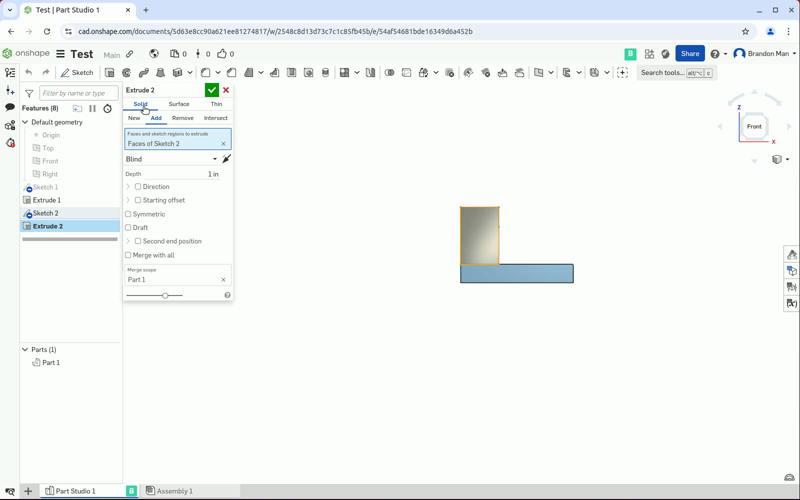
click(143, 106)
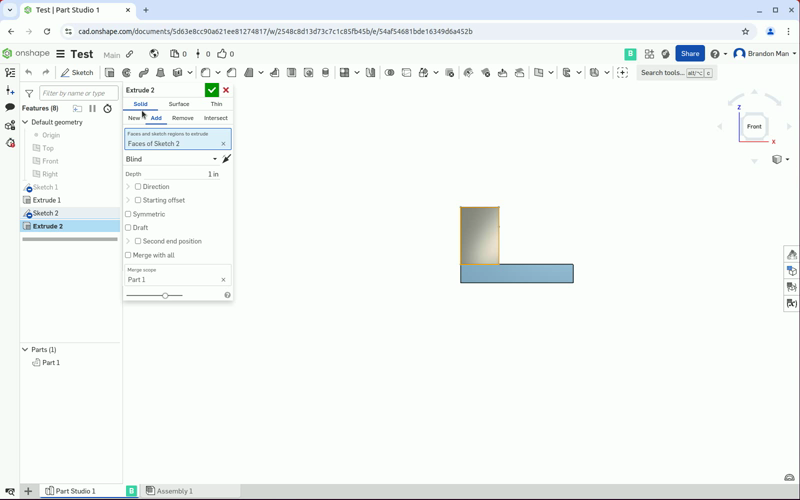
mouse_move(137, 120)
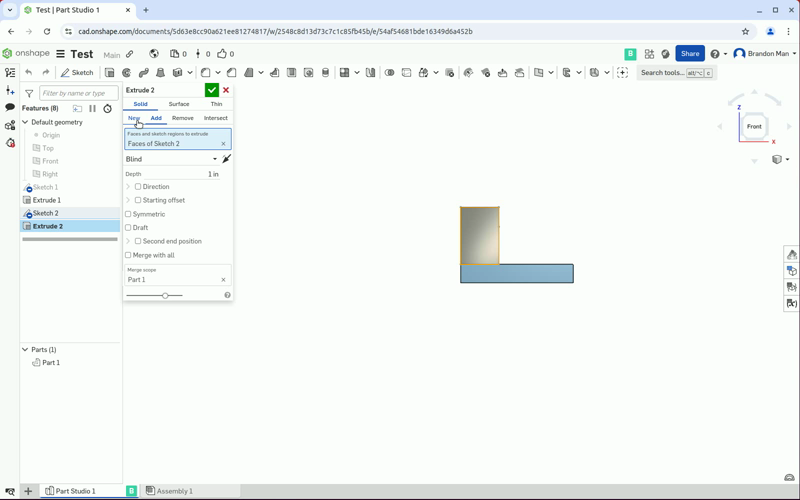
click(137, 120)
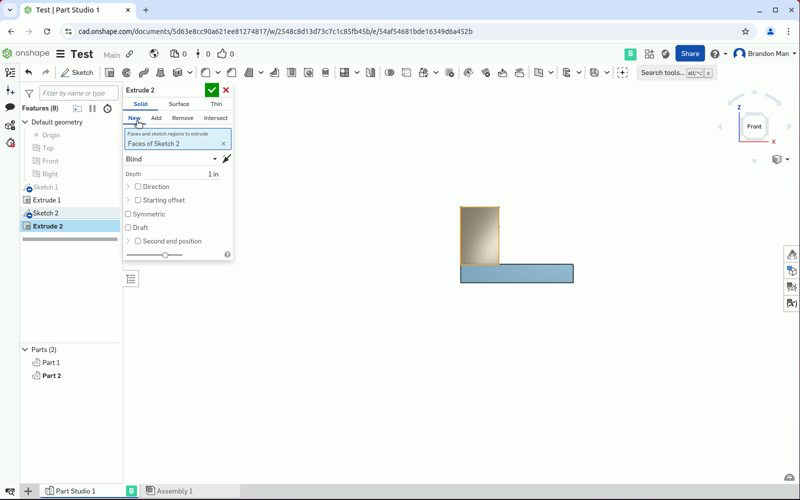
key(tab, 4)
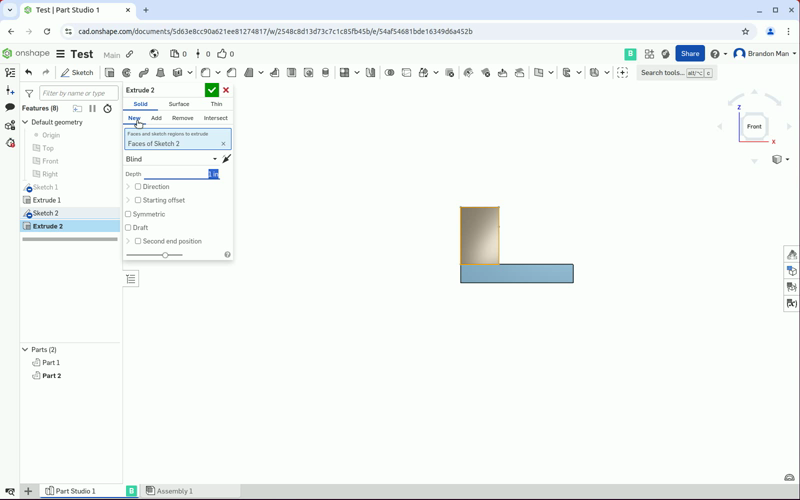
text(0.301)
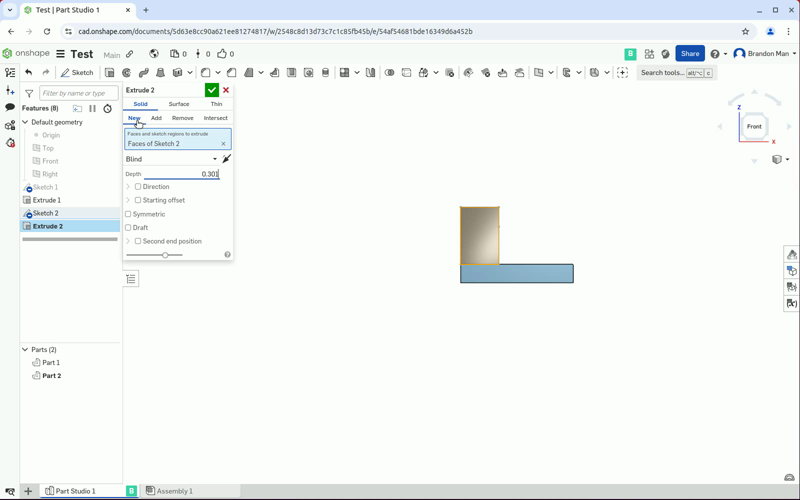
key(enter)
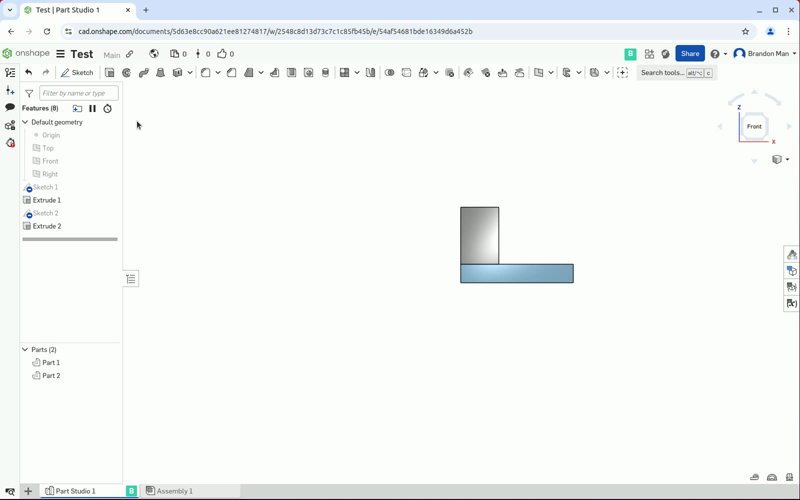
key(shift+h)
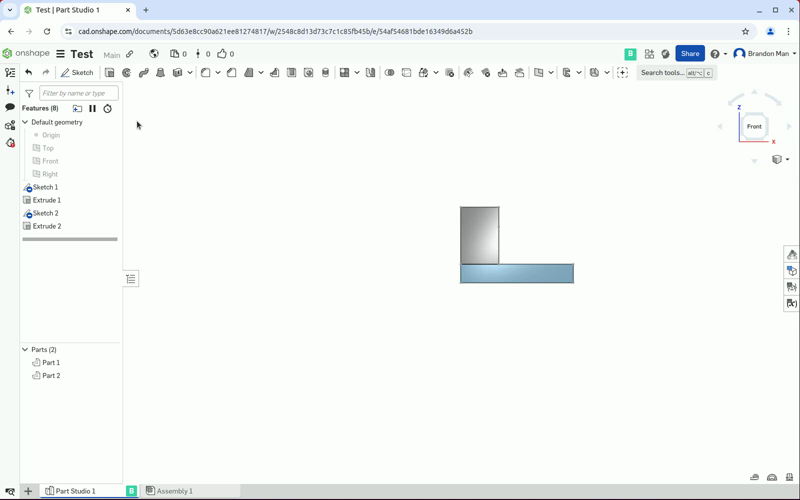
key(shift+h)
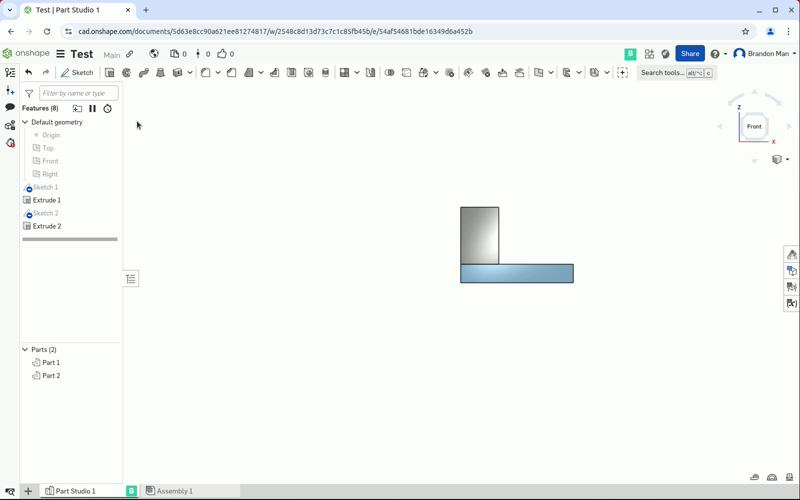
mouse_move(73, 189)
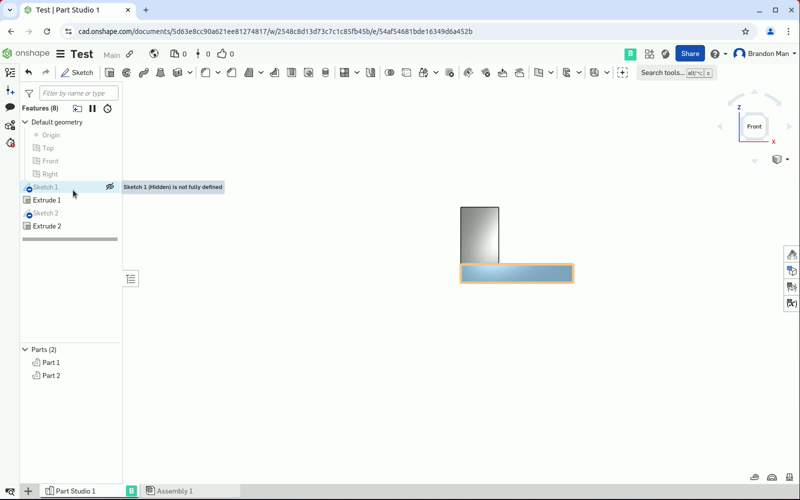
click(73, 189)
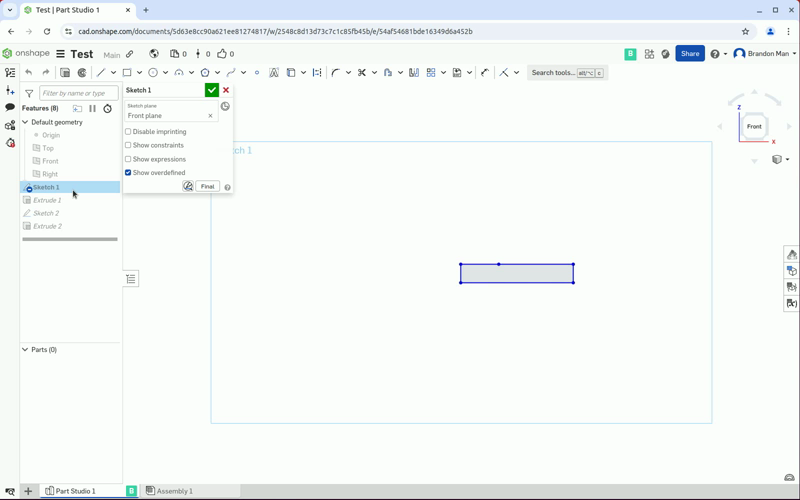
mouse_move(229, 92)
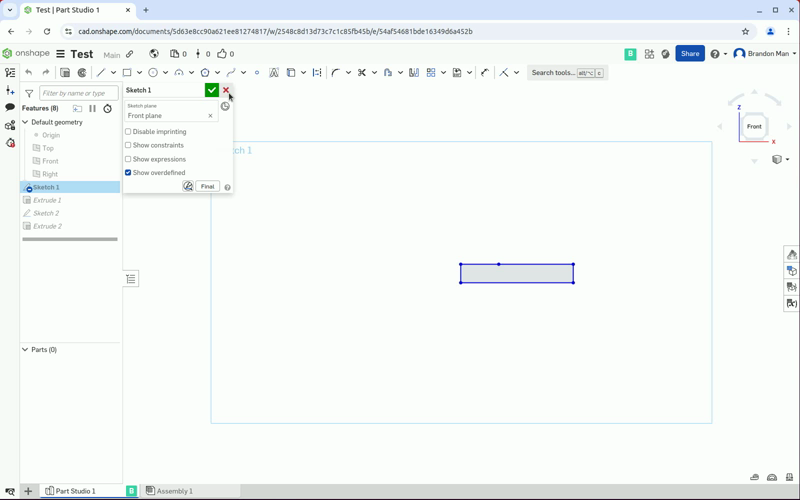
click(229, 92)
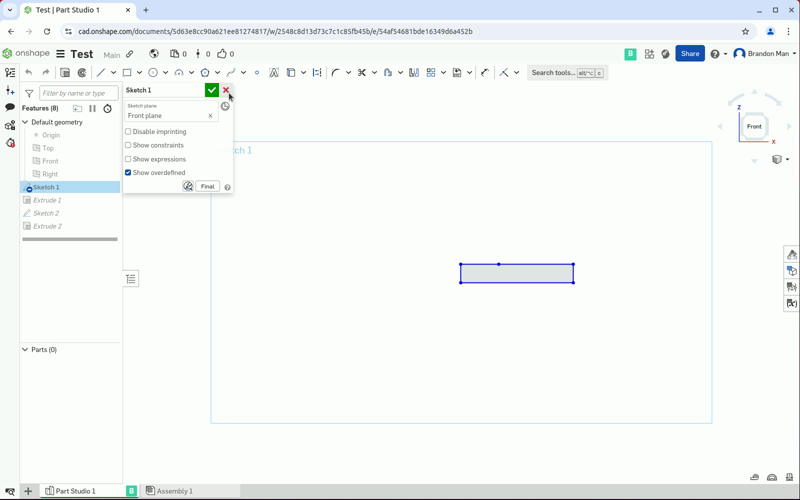
key(shift+s)
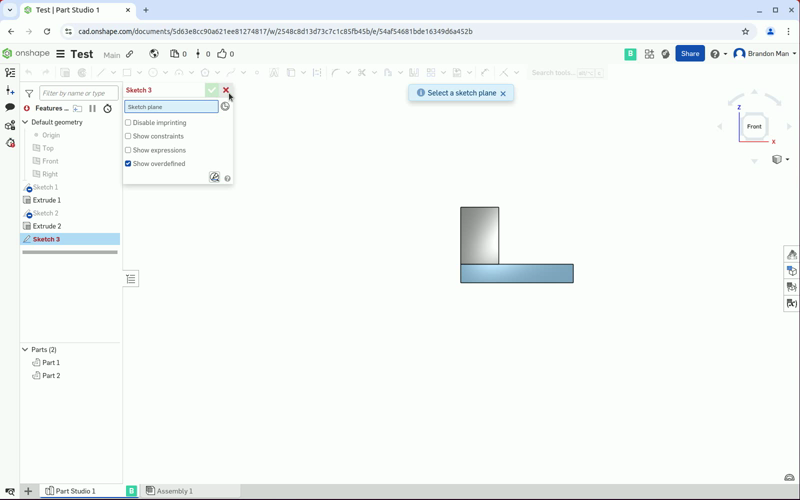
mouse_move(73, 163)
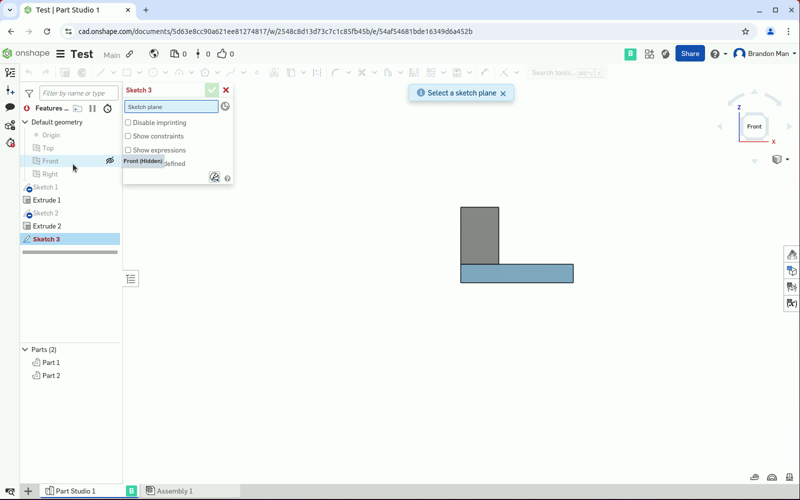
click(73, 163)
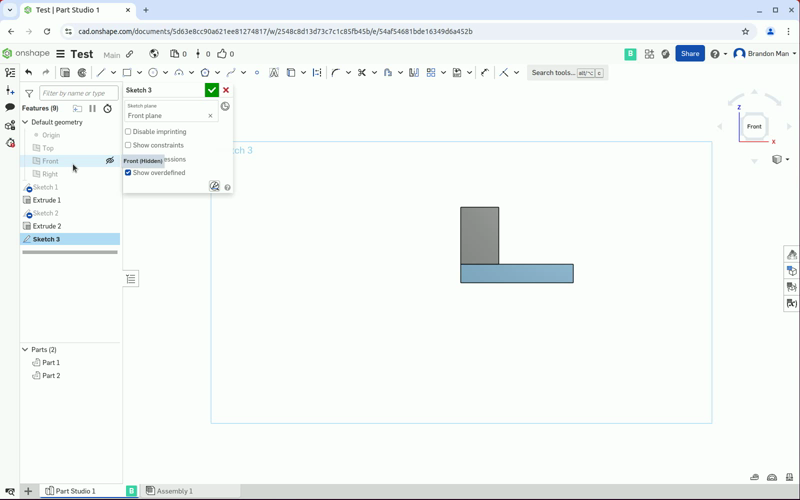
mouse_move(73, 352)
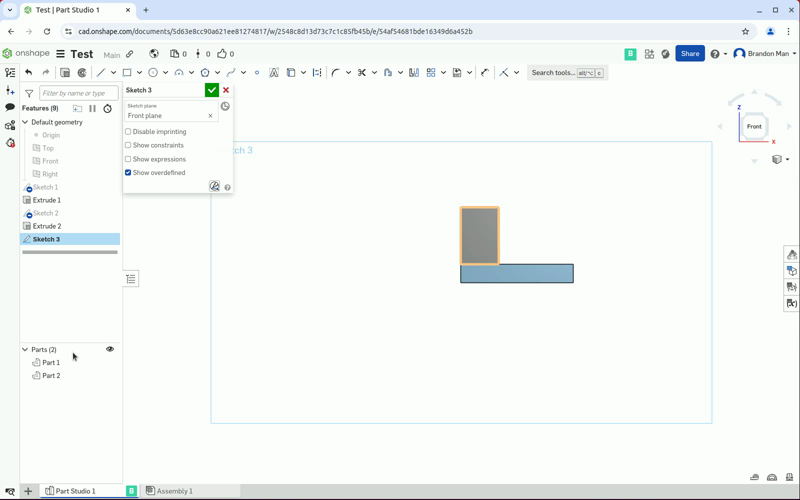
key(y)
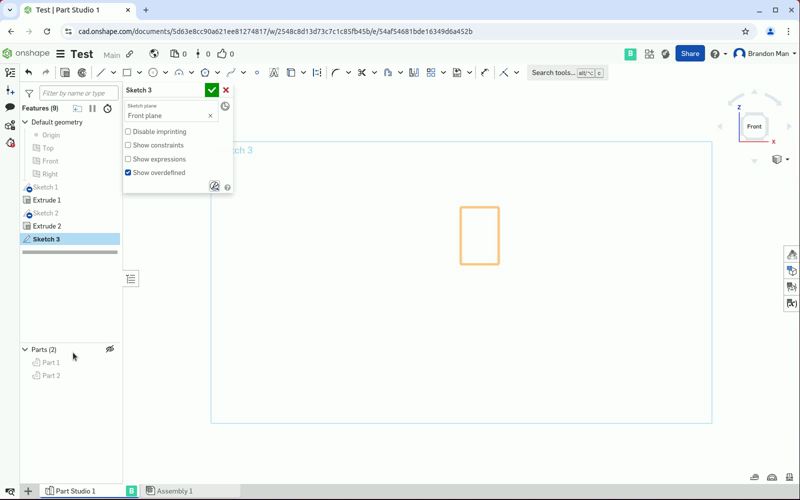
key(l)
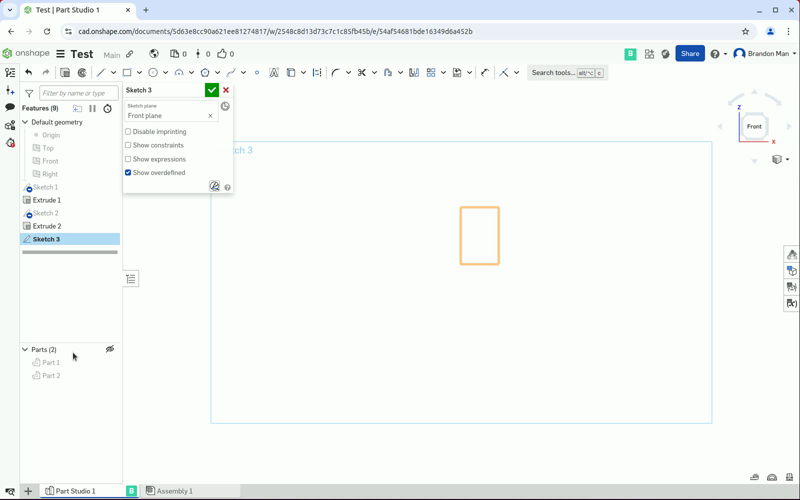
key_down(shift)
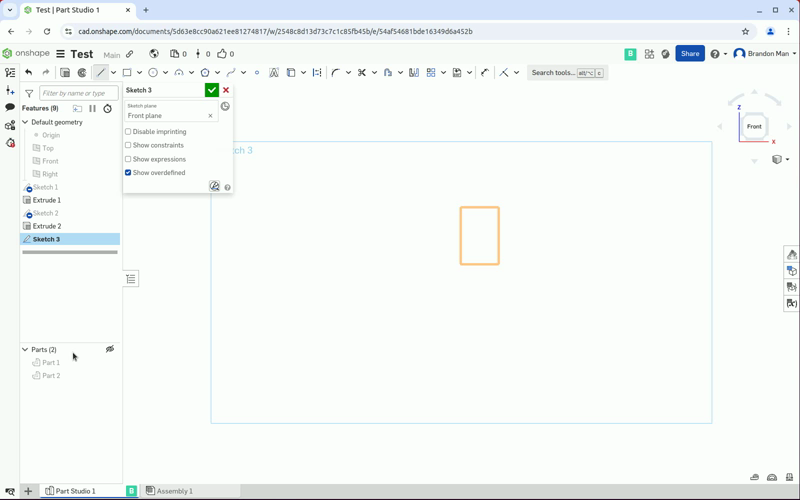
mouse_move(498, 264)
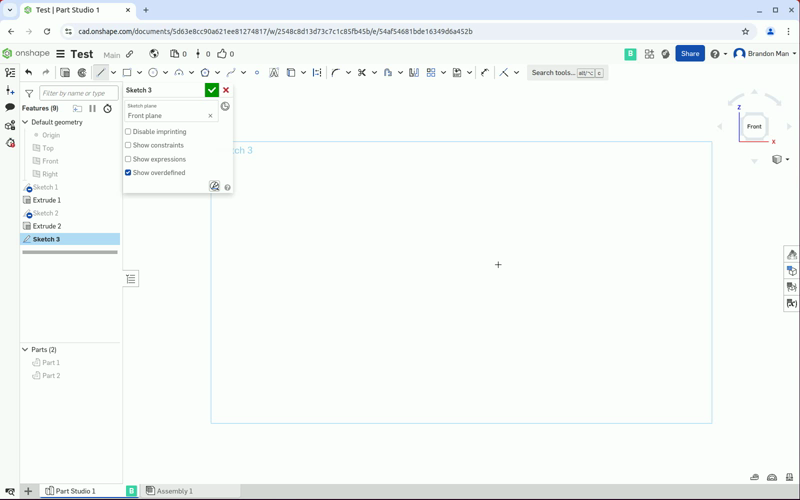
click(498, 264)
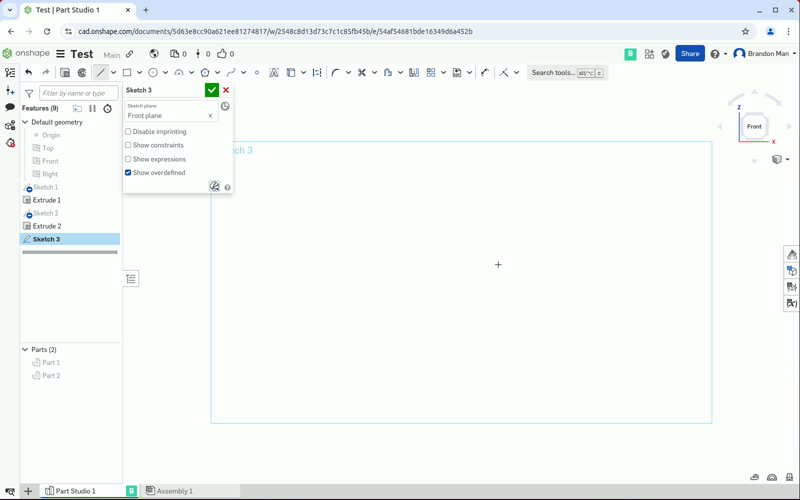
key_up(shift)
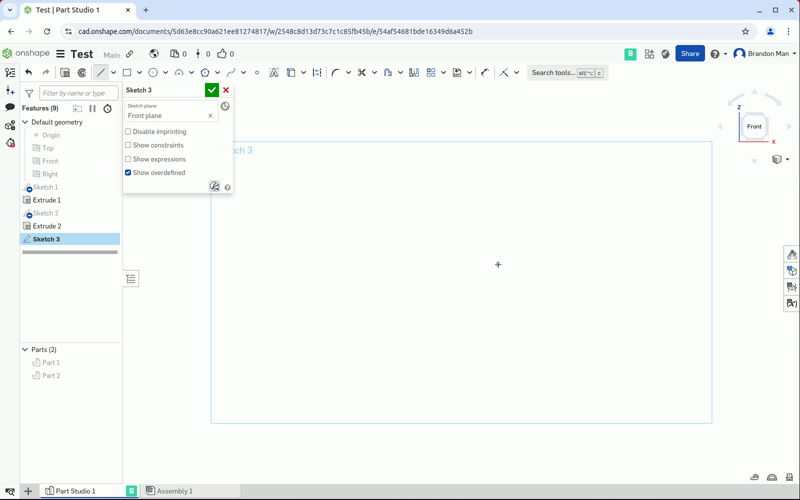
key_down(shift)
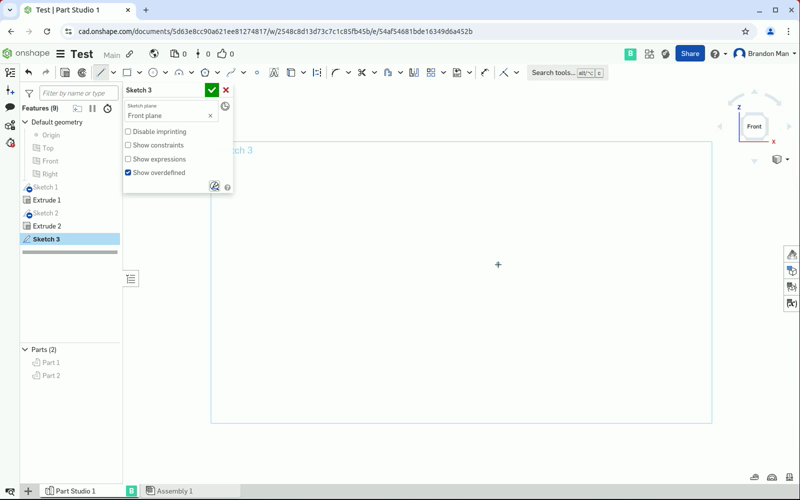
mouse_move(573, 264)
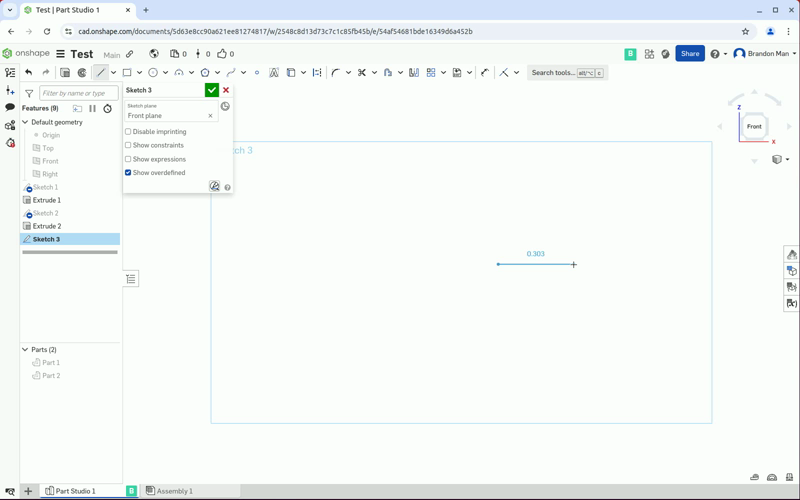
click(573, 264)
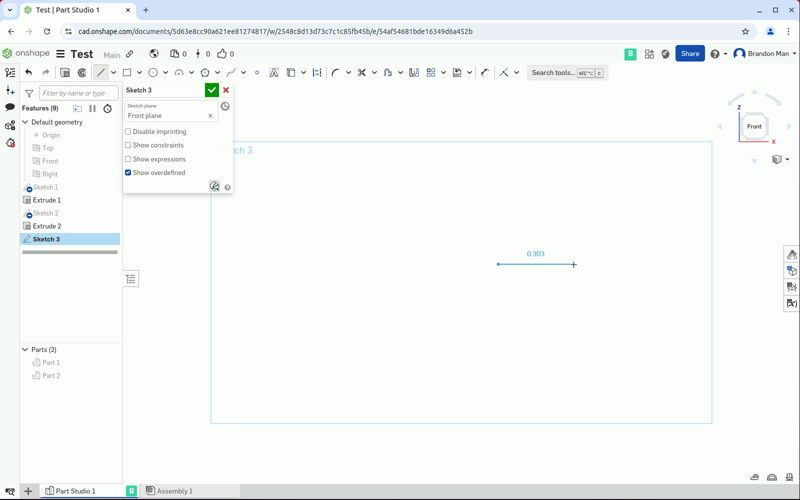
key_up(shift)
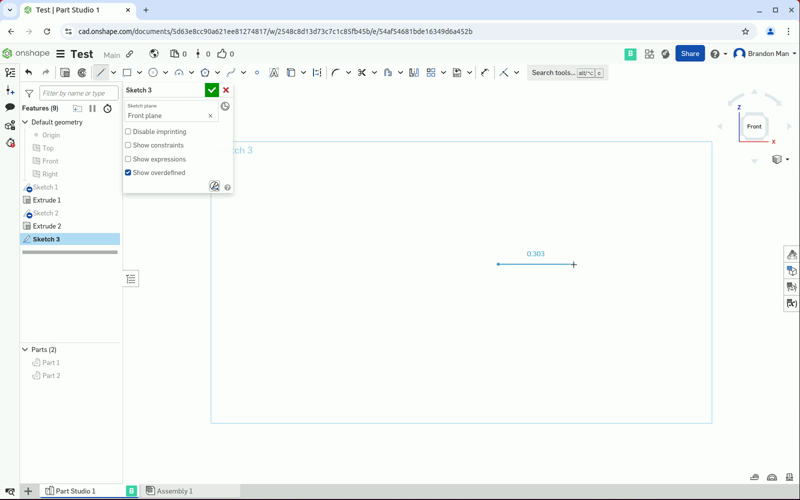
key_down(shift)
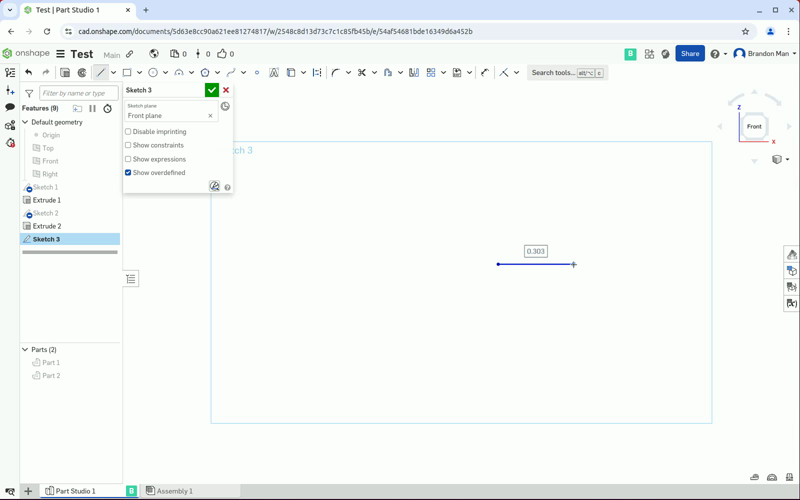
mouse_move(589, 264)
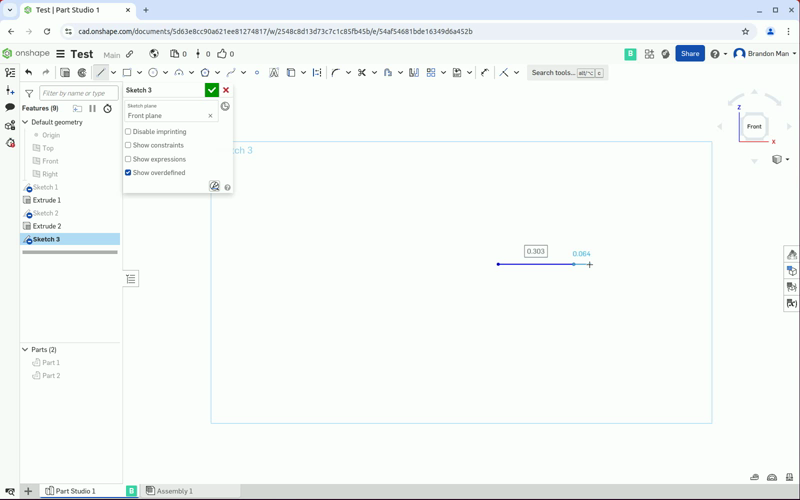
mouse_move(573, 226)
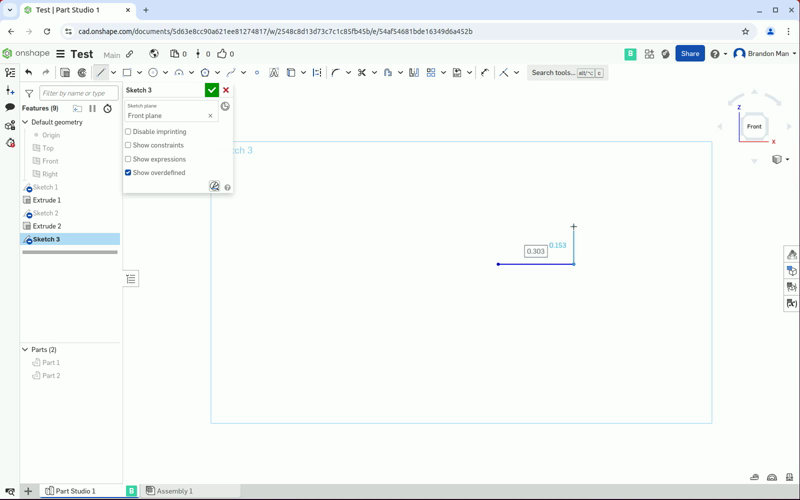
click(573, 226)
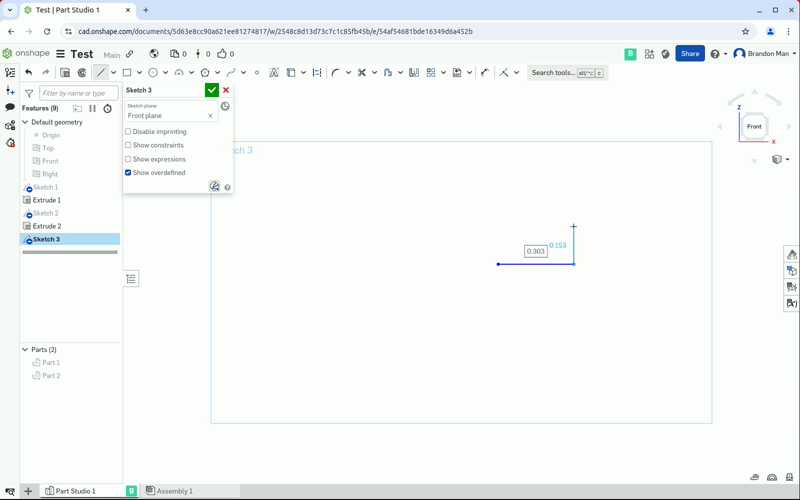
key_up(shift)
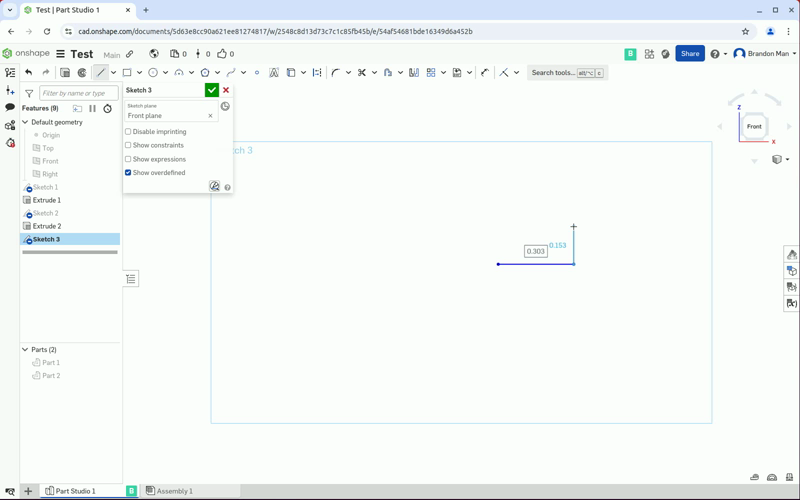
key_down(shift)
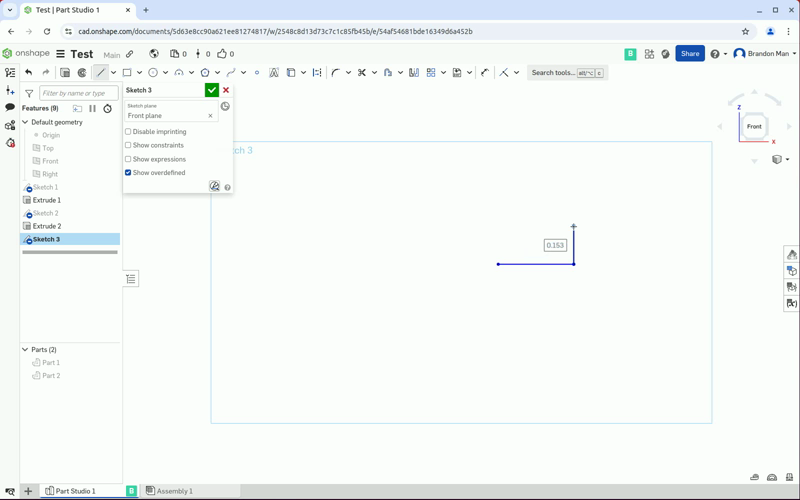
mouse_move(498, 226)
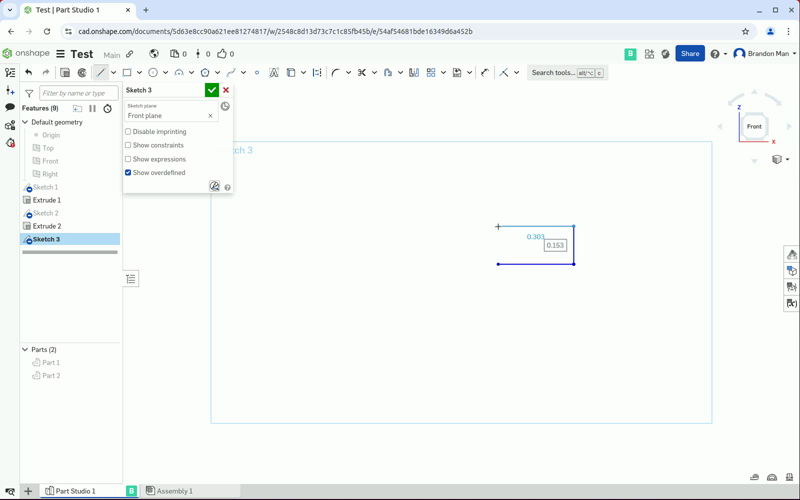
click(498, 226)
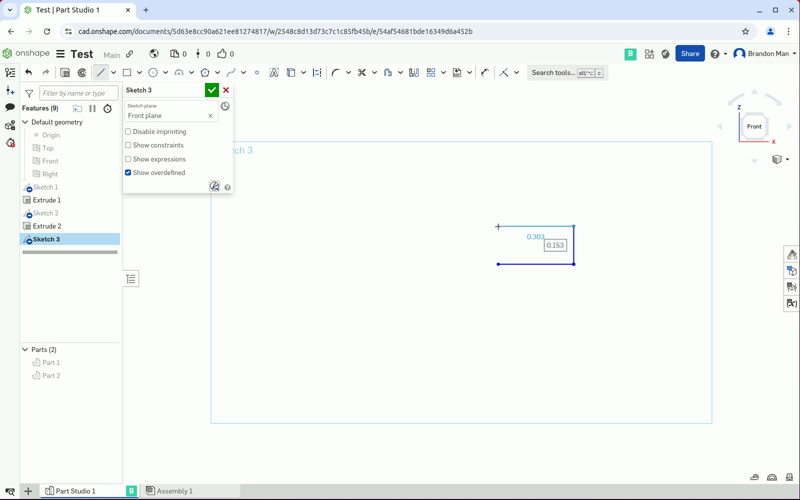
key_up(shift)
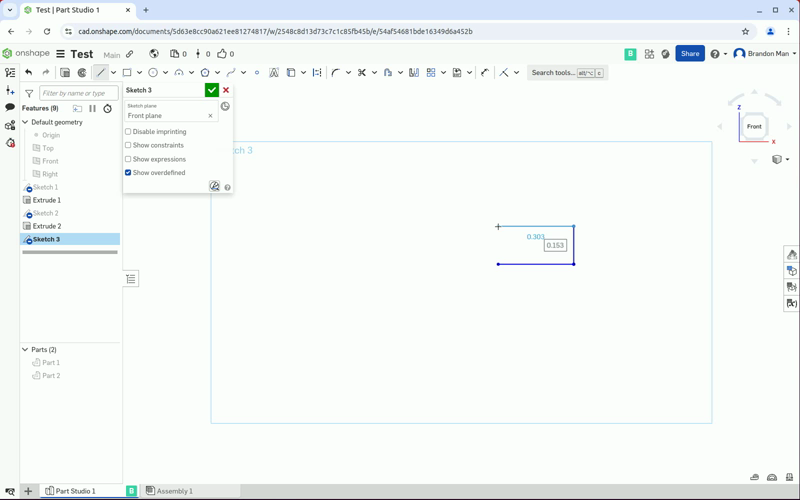
mouse_move(528, 226)
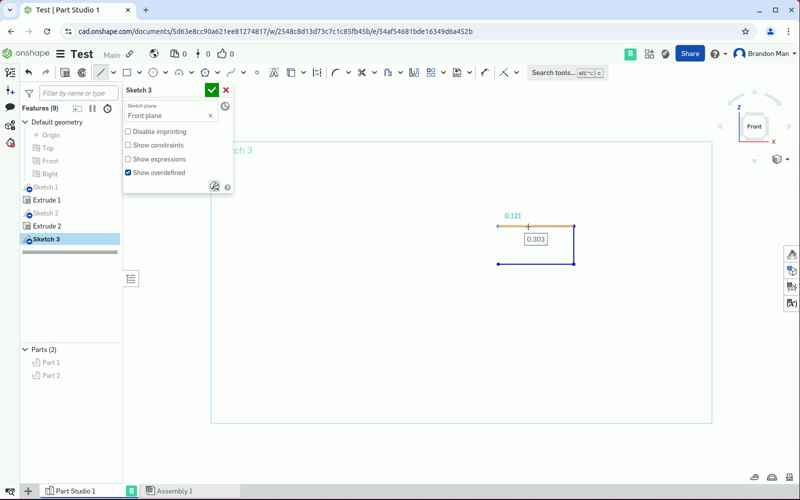
key_down(shift)
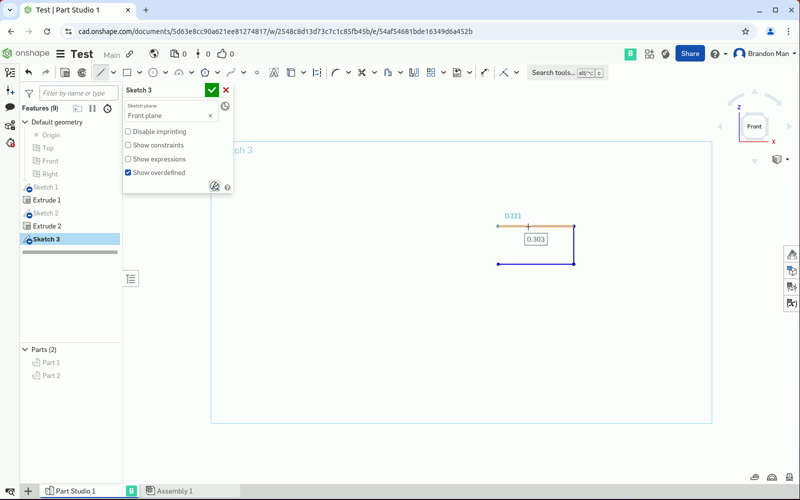
mouse_move(498, 264)
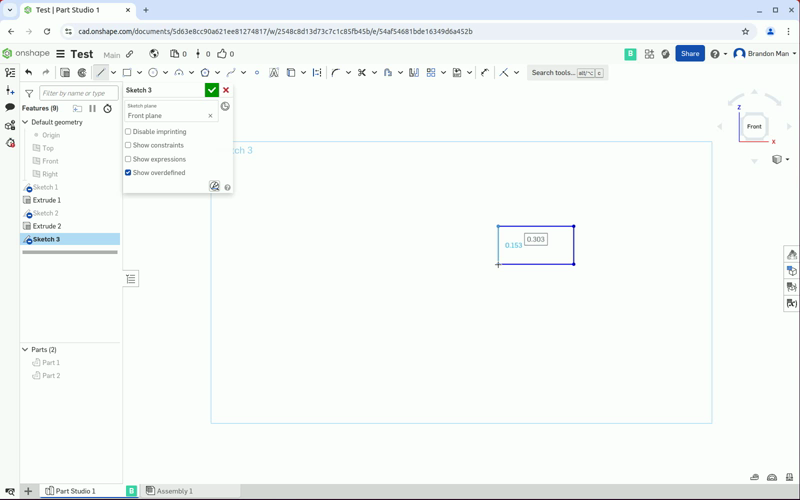
key_up(shift)
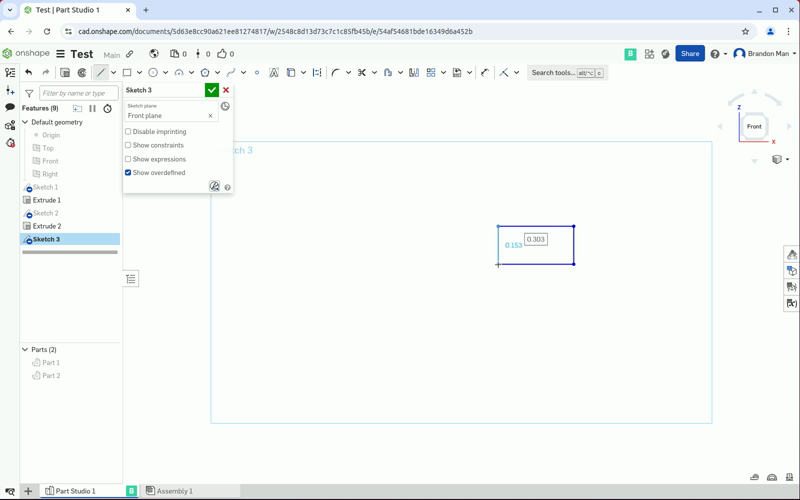
click(498, 264)
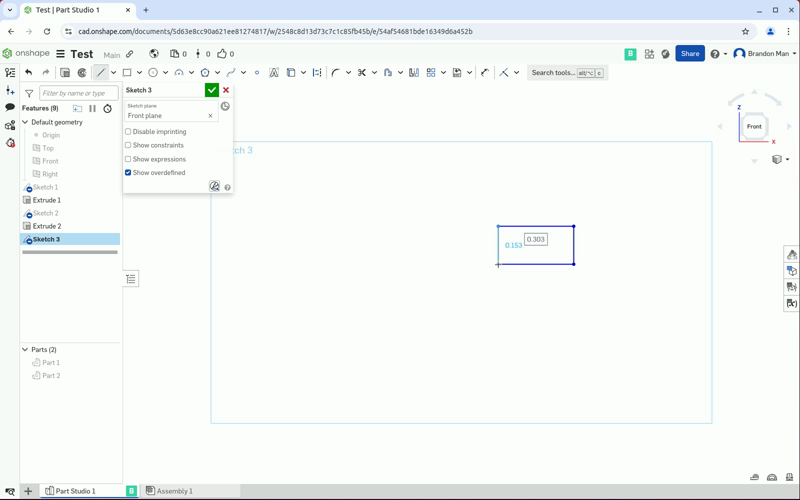
key(esc)
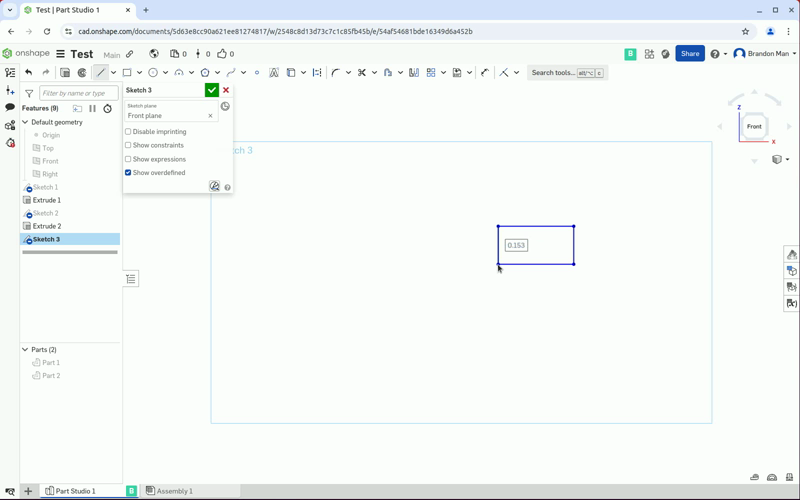
mouse_move(533, 251)
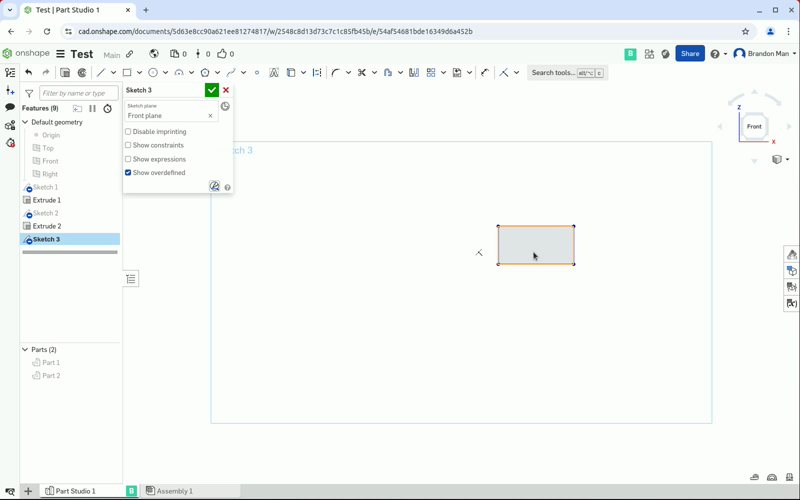
click(533, 251)
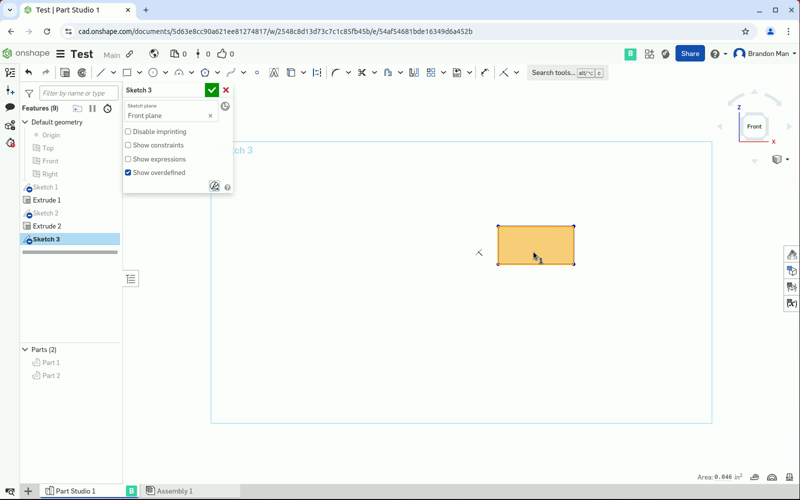
mouse_move(73, 352)
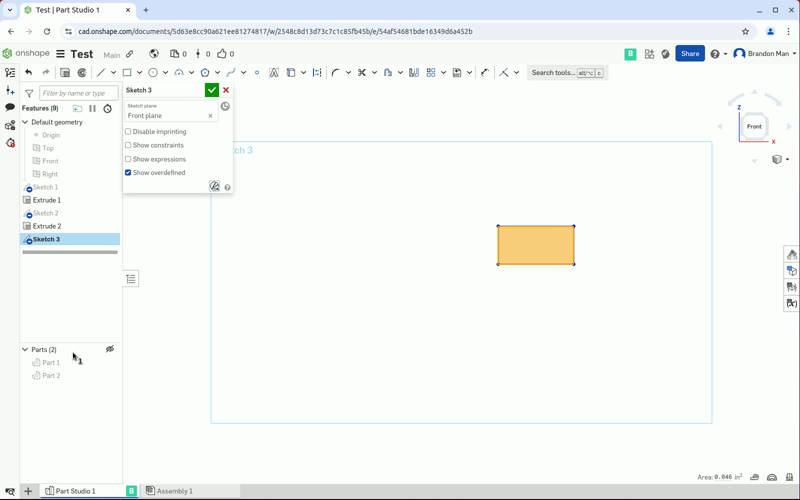
key(shift+y)
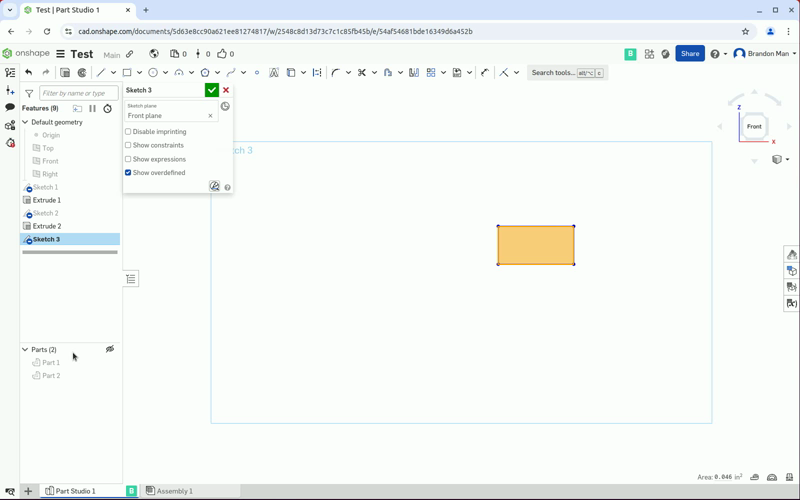
key(shift+e)
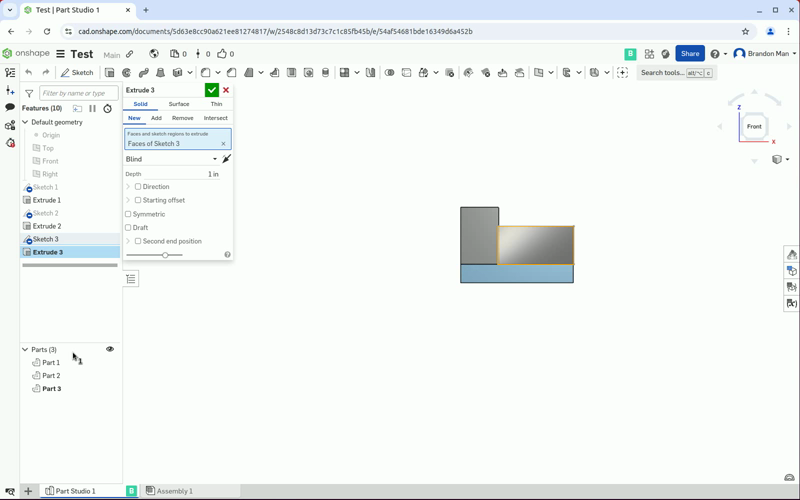
mouse_move(143, 106)
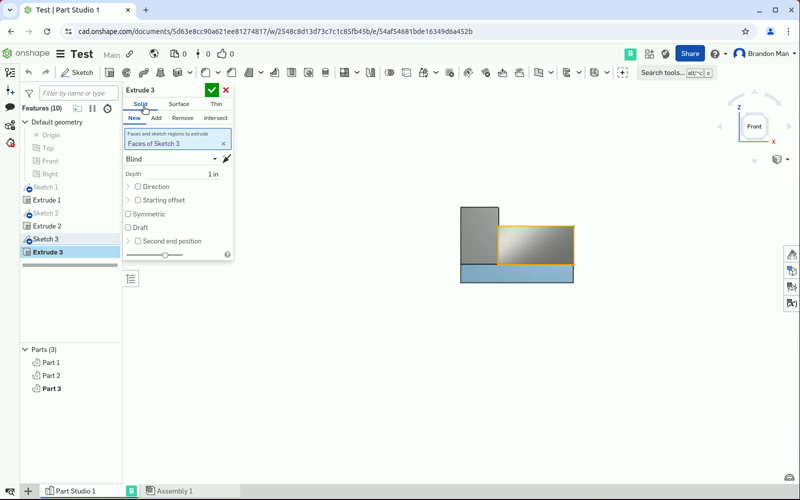
click(143, 106)
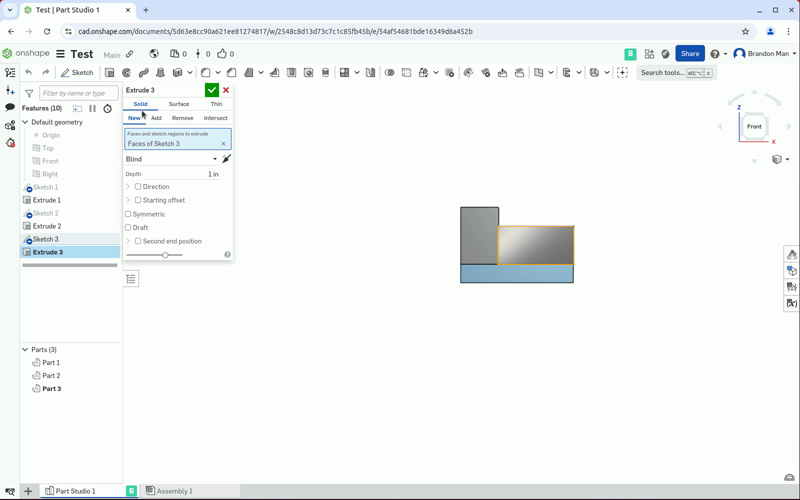
mouse_move(137, 120)
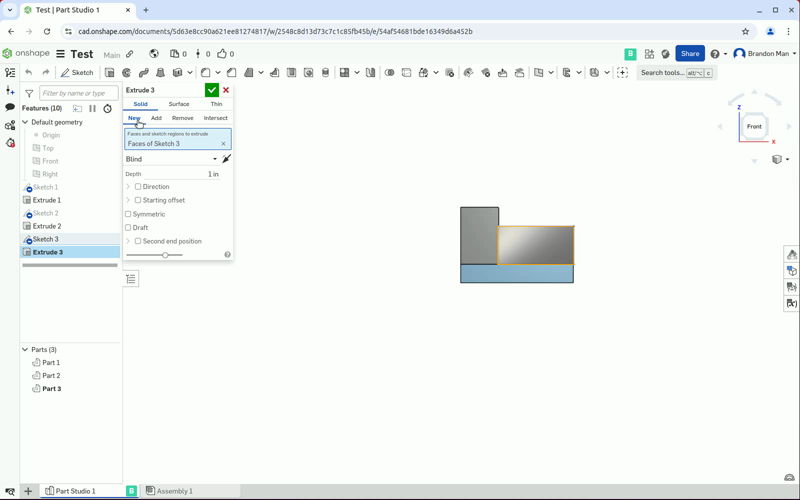
click(137, 120)
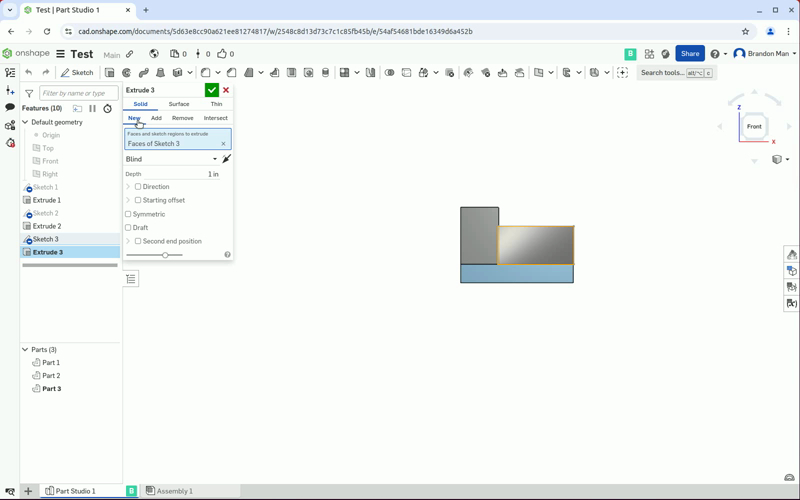
key(tab, 4)
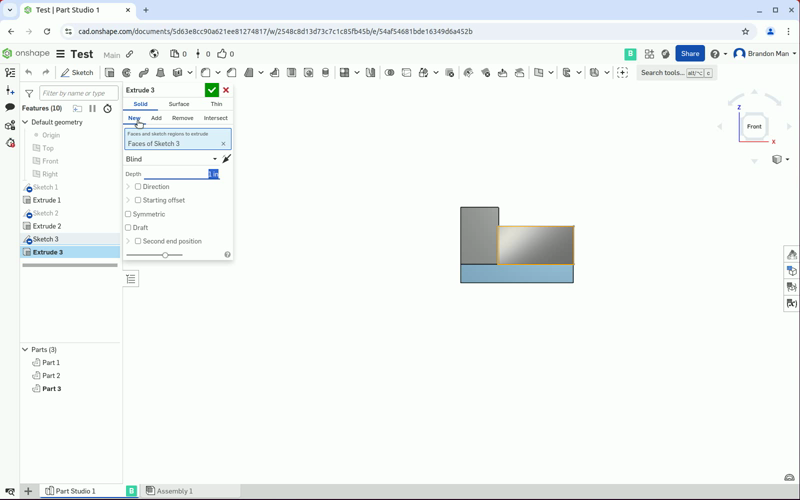
text(0.075)
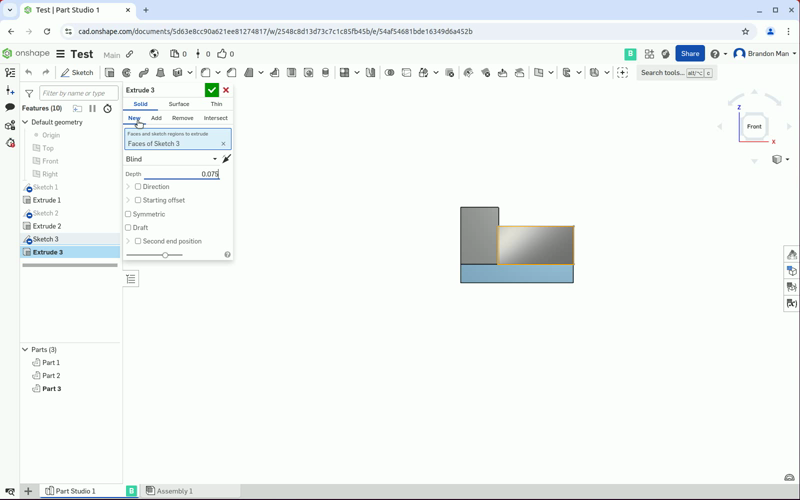
key(enter)
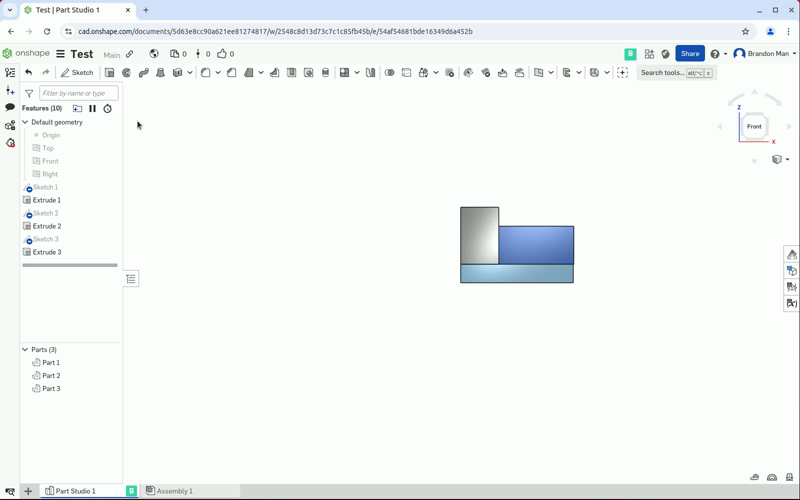
key(shift+h)
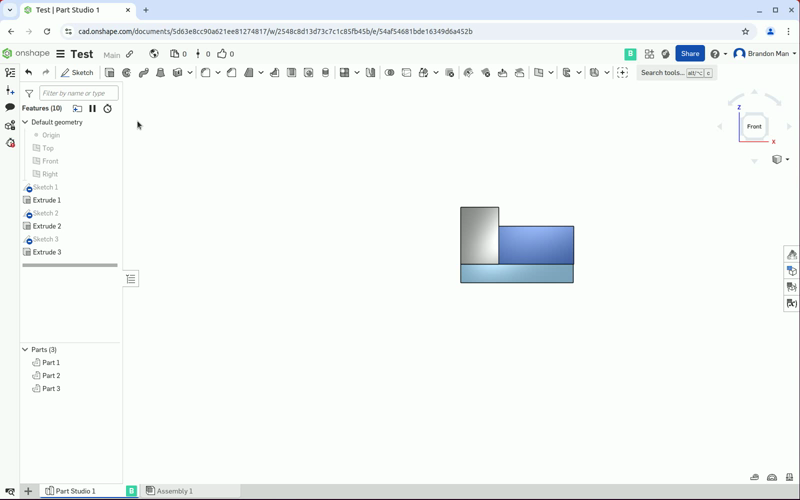
key(shift+h)
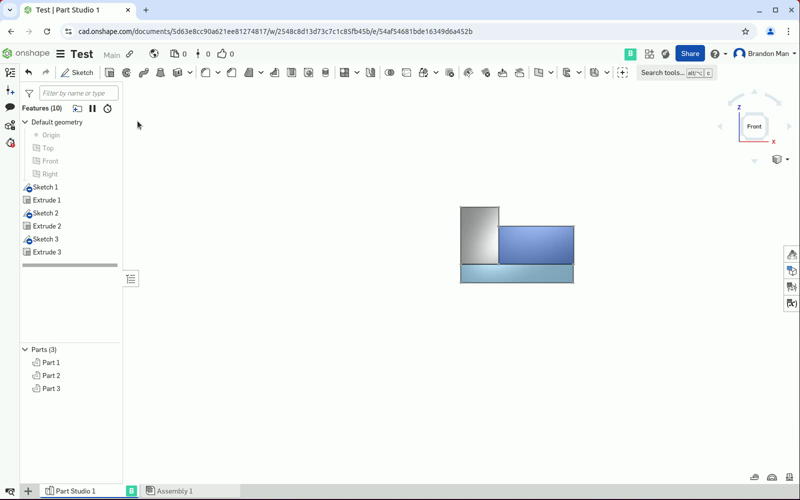
key(shift+7)
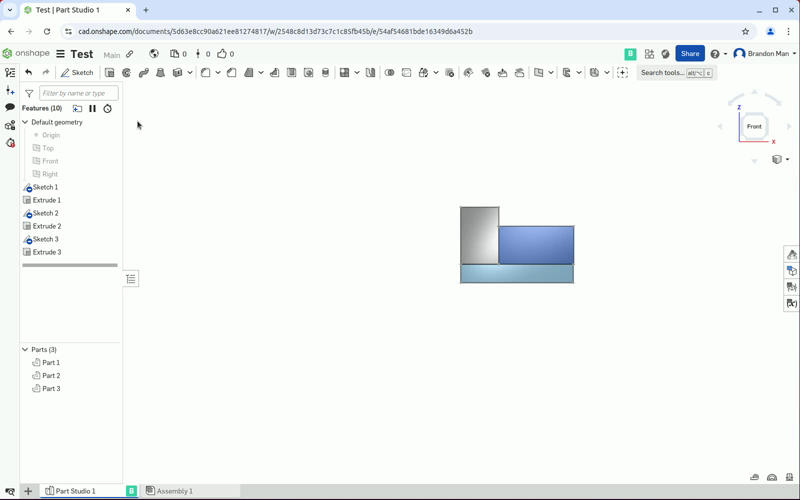
key(left, 2)
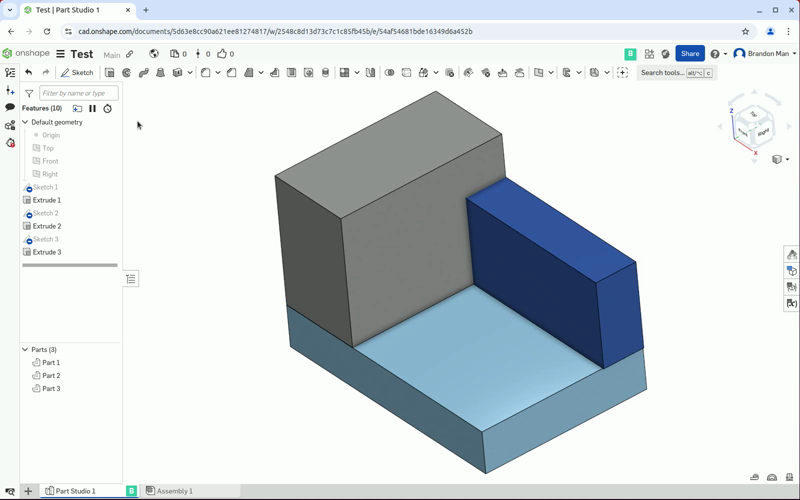
key(down, 2)
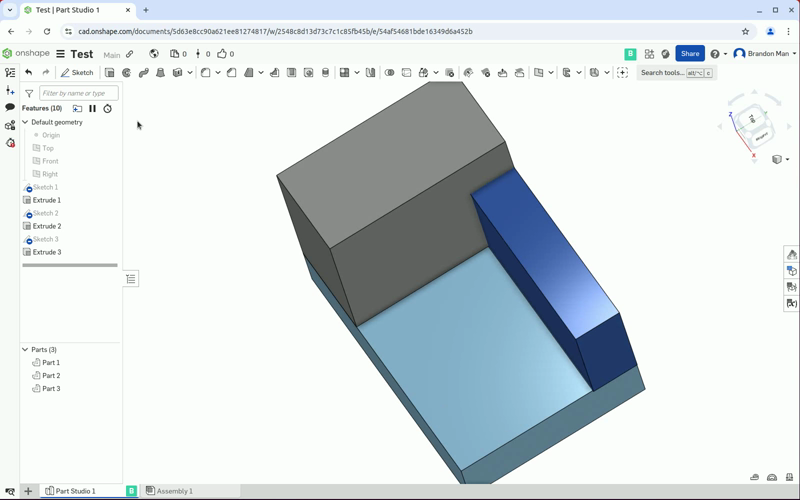
key(up, 2)
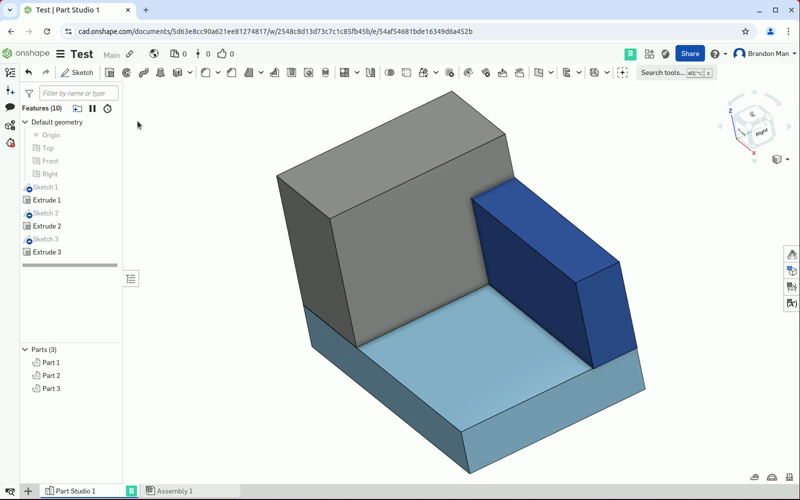
key(right, 2)
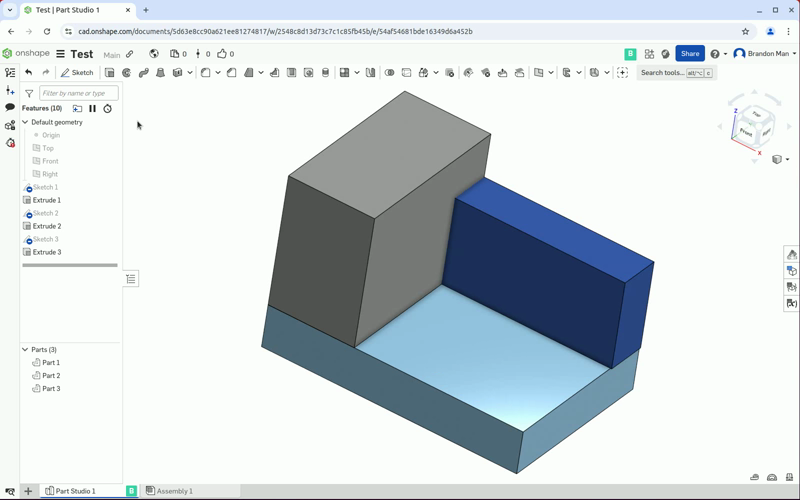
mouse_move(73, 189)
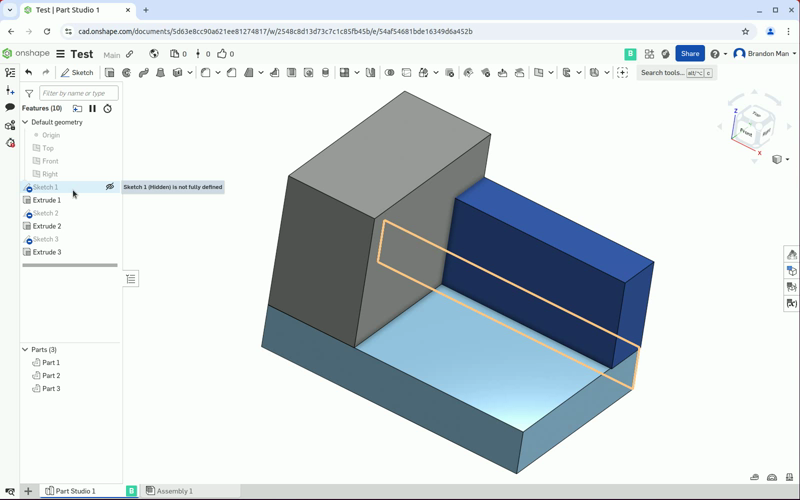
click(73, 189)